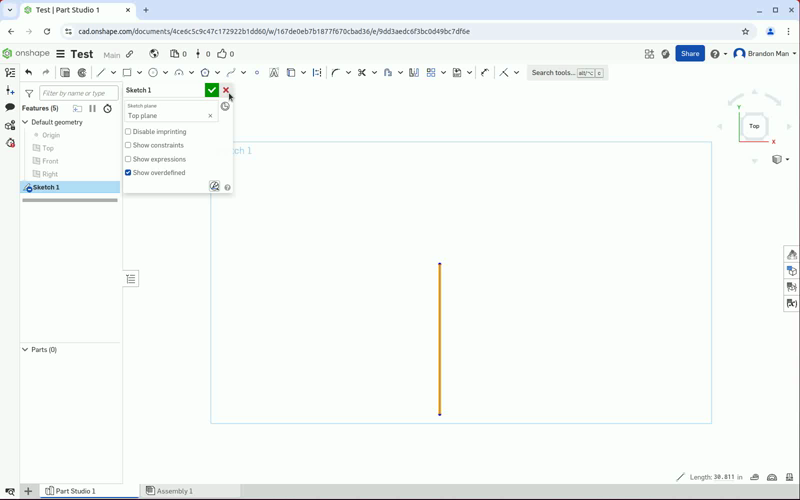
key(shift+h)
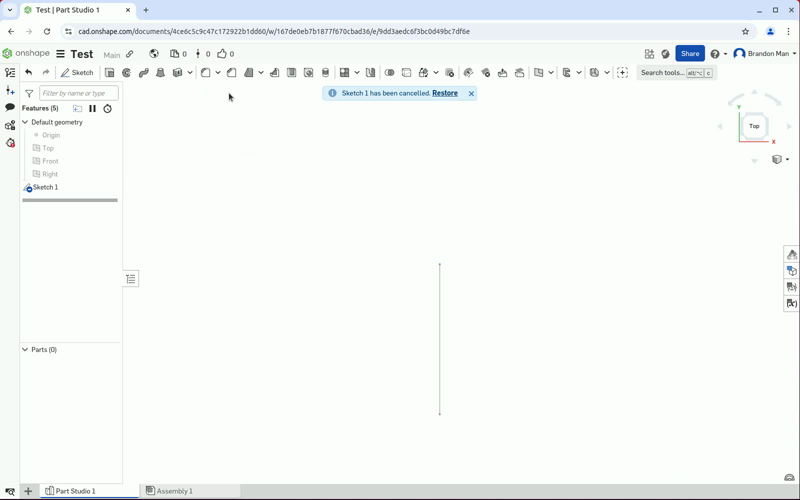
key(shift+s)
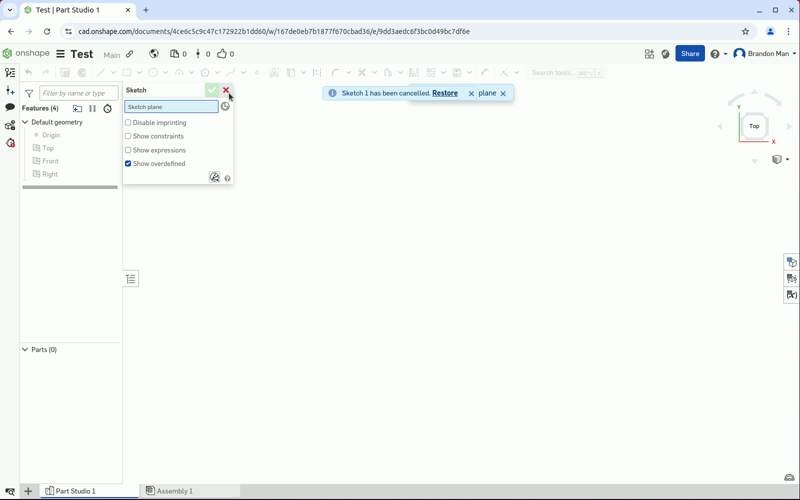
mouse_move(73, 150)
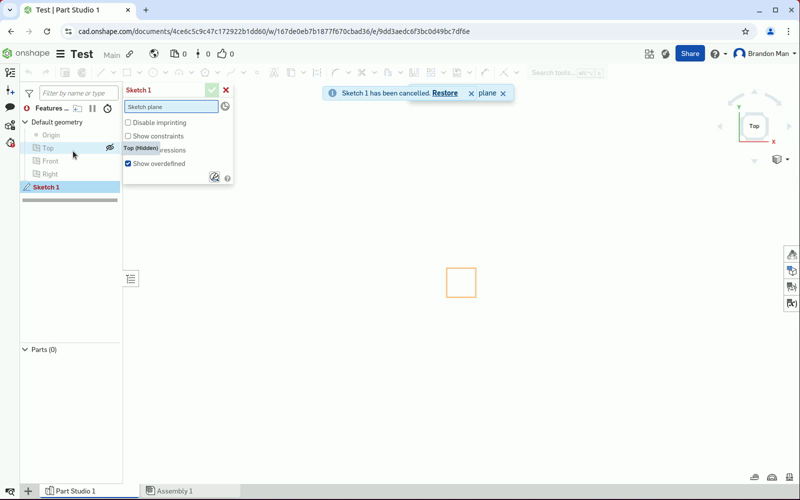
click(73, 150)
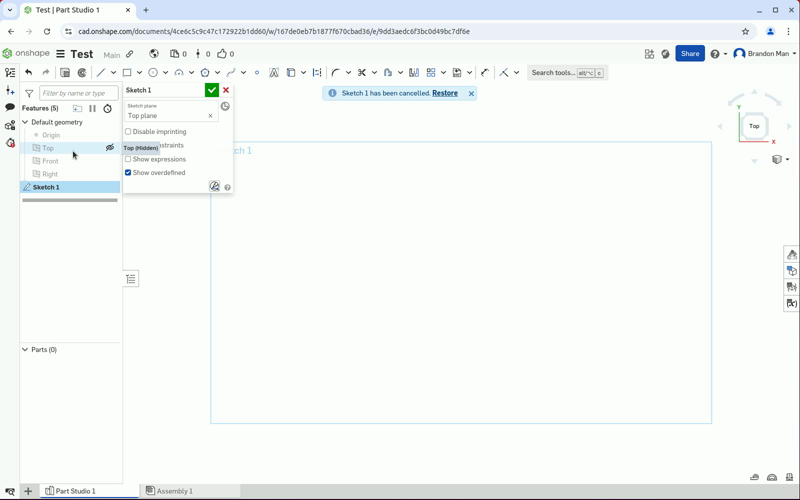
mouse_move(73, 352)
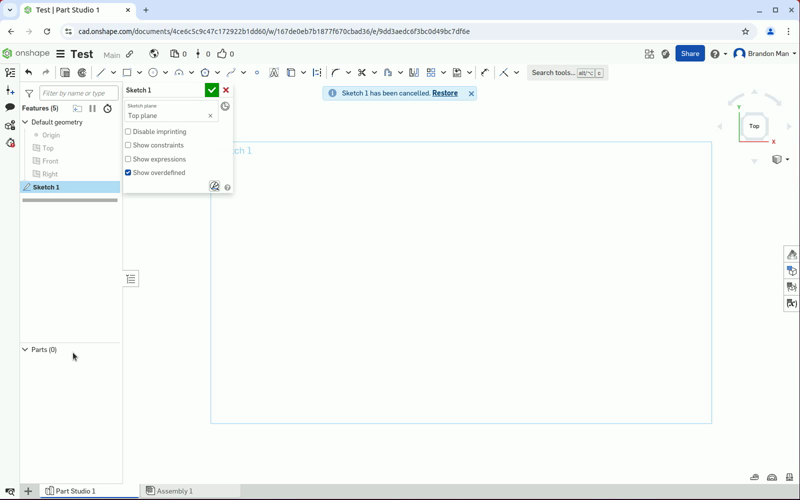
key(y)
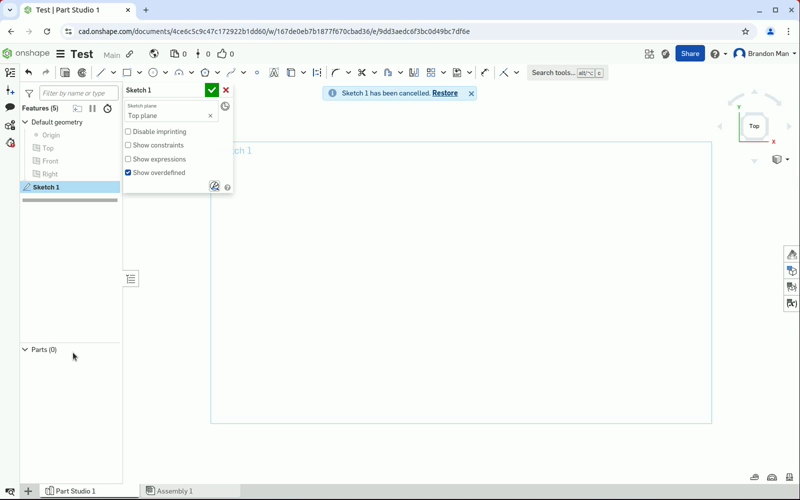
key(c)
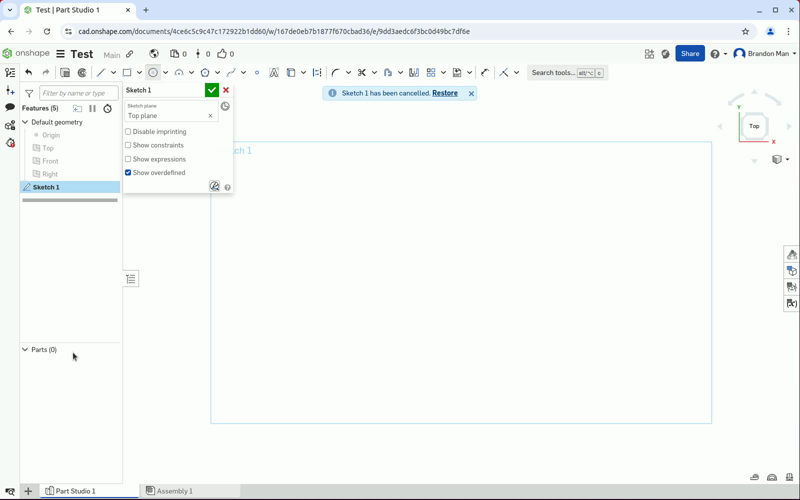
key_down(shift)
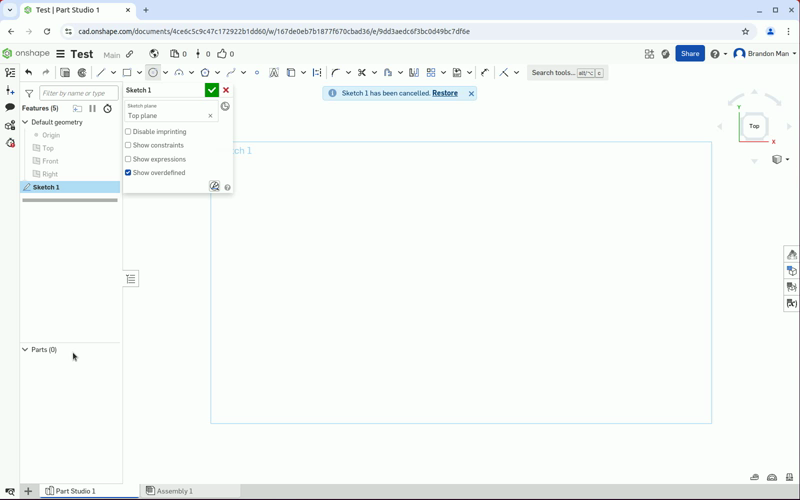
mouse_move(461, 282)
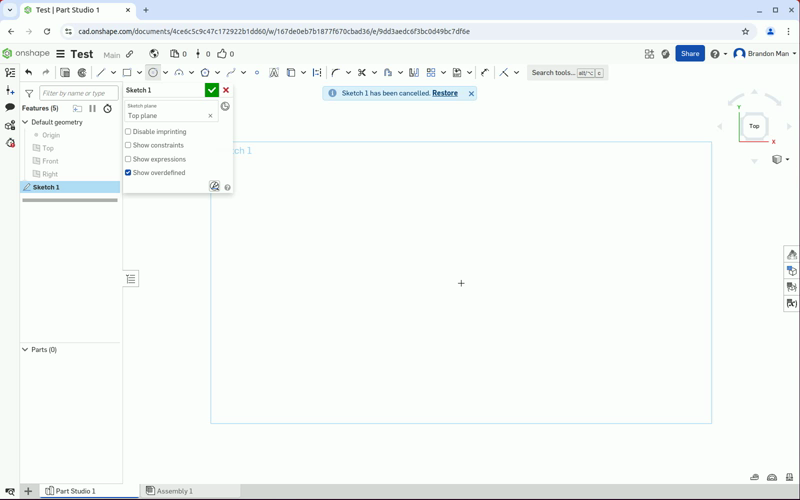
click(461, 282)
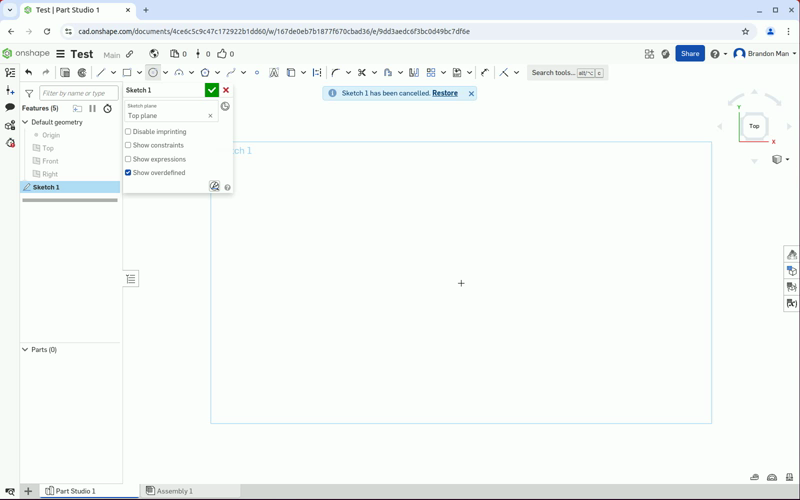
key_up(shift)
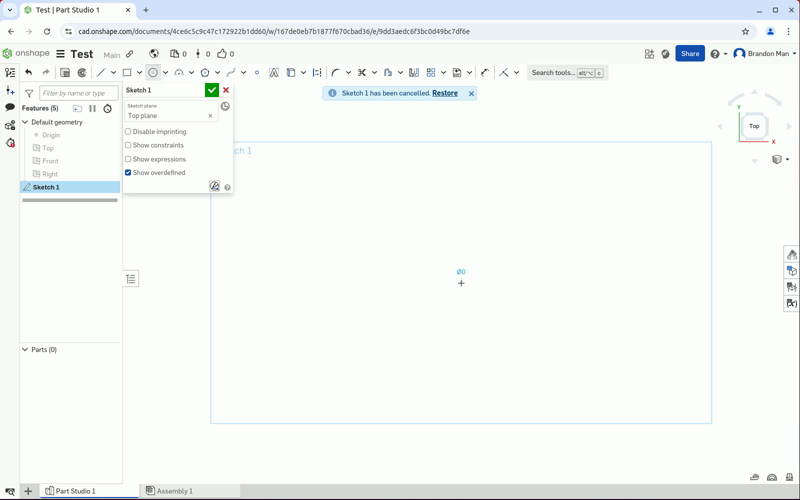
mouse_move(499, 282)
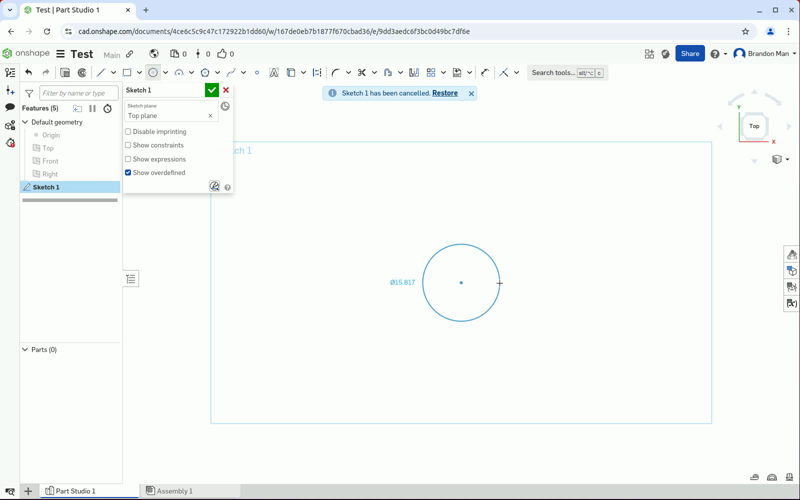
click(499, 282)
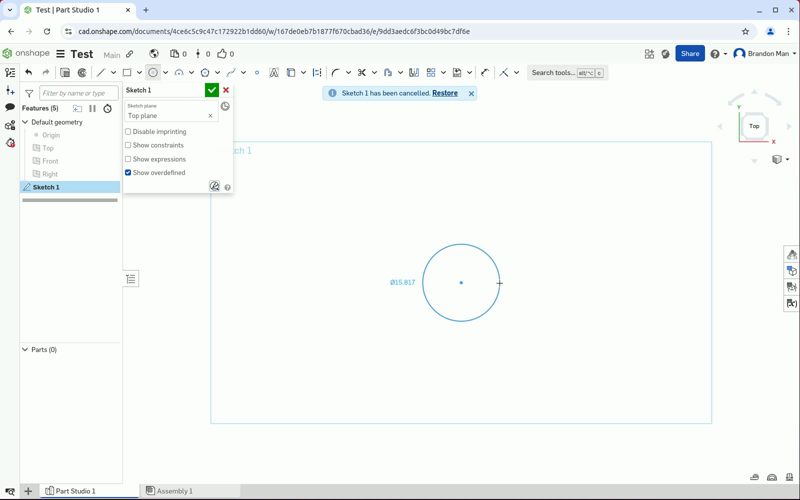
key(esc)
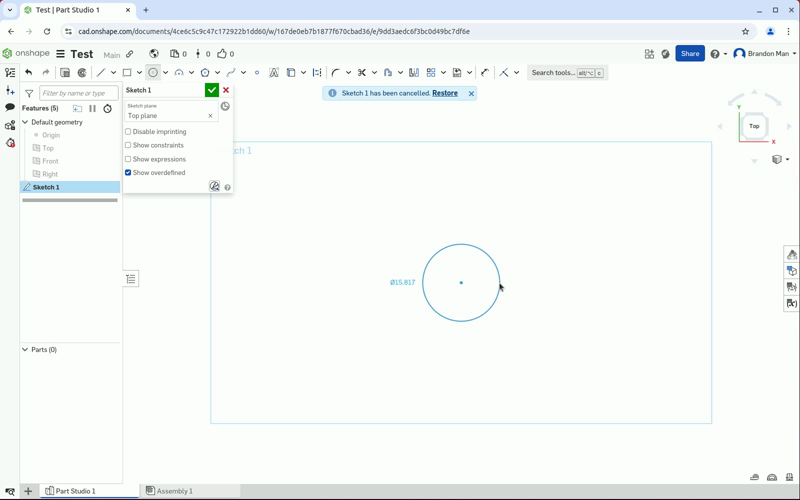
mouse_move(473, 263)
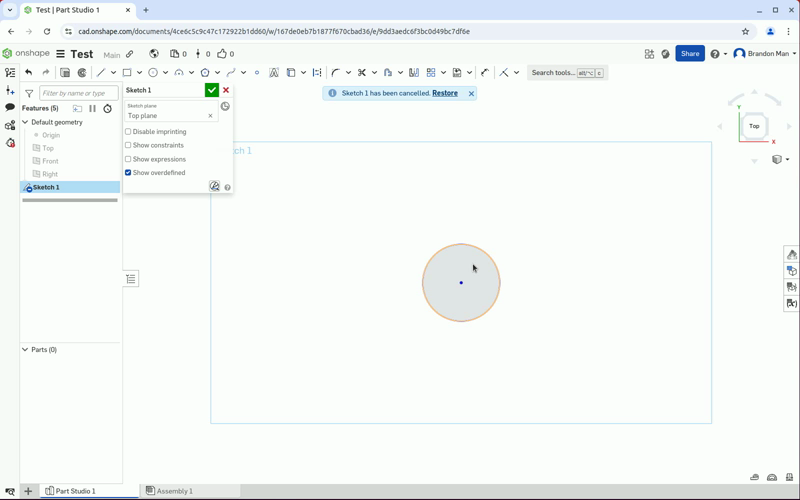
click(473, 263)
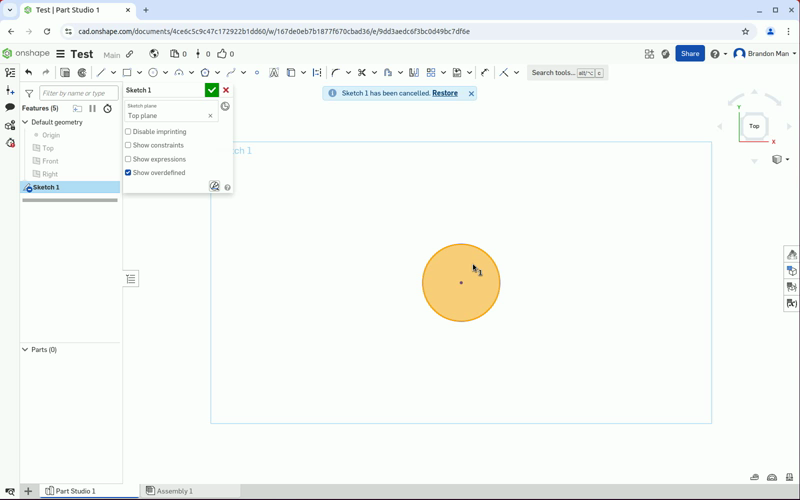
mouse_move(73, 352)
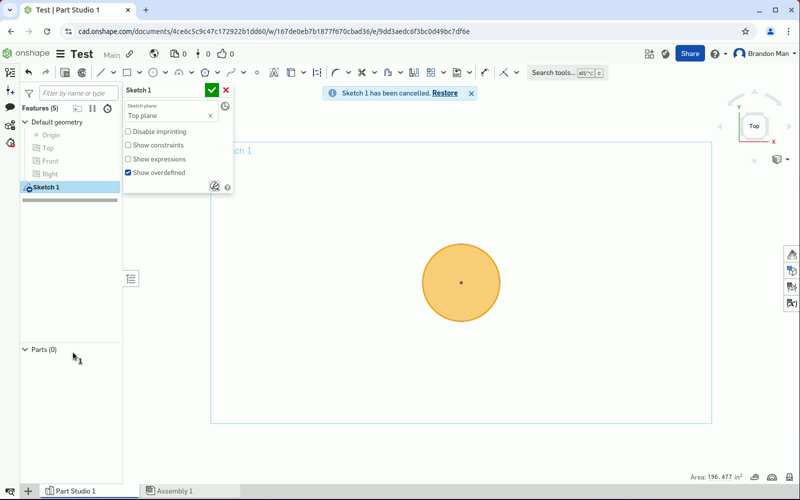
key(shift+y)
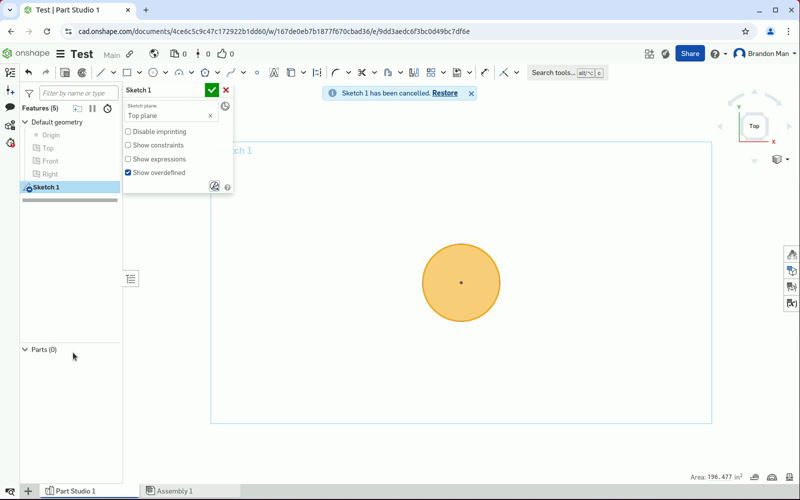
key(shift+e)
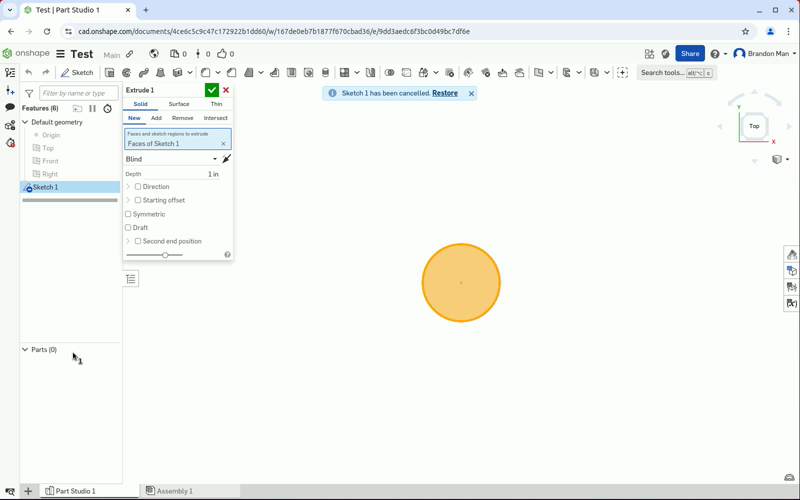
mouse_move(143, 106)
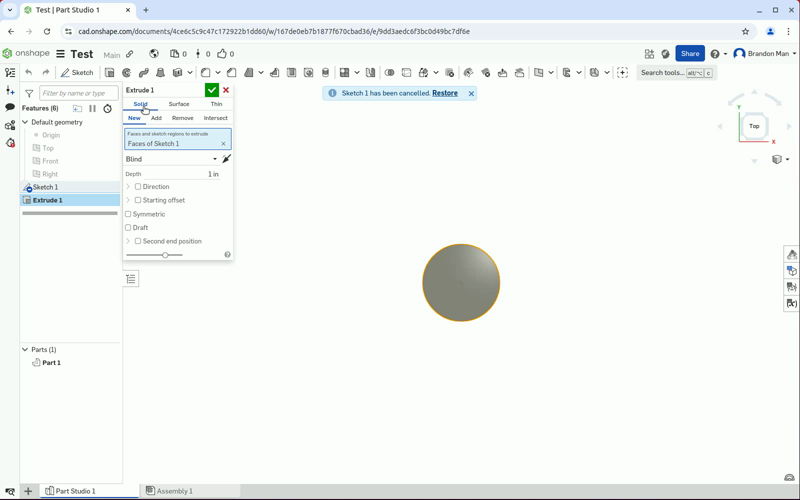
click(143, 106)
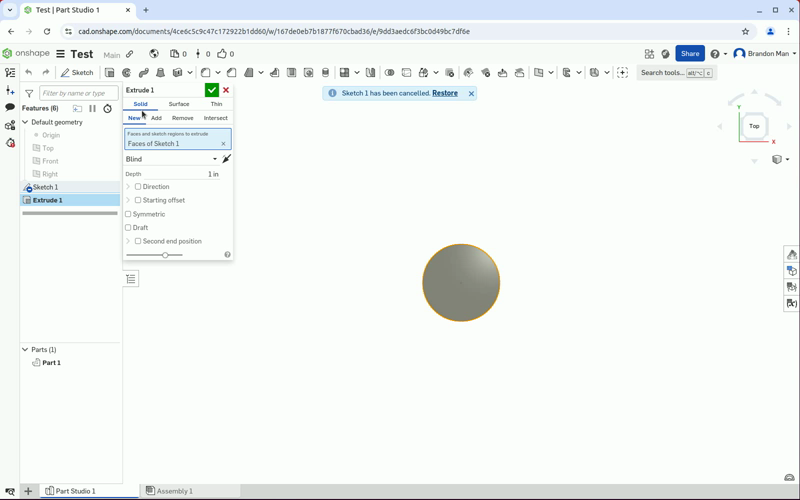
mouse_move(137, 120)
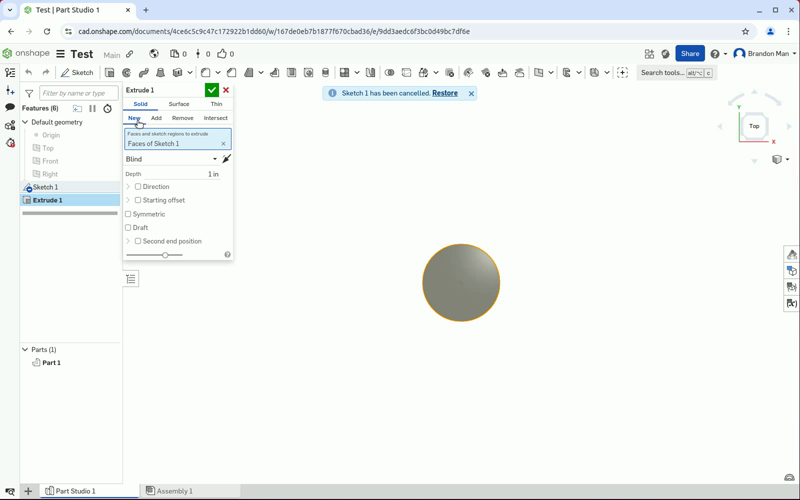
click(137, 120)
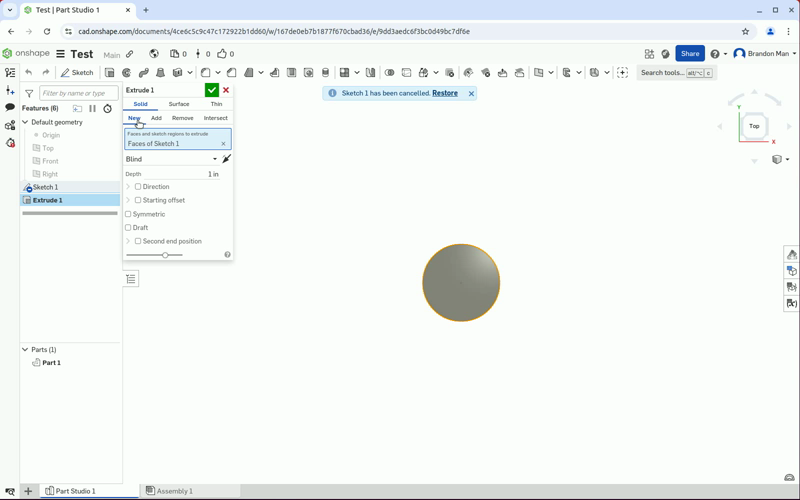
key(tab, 4)
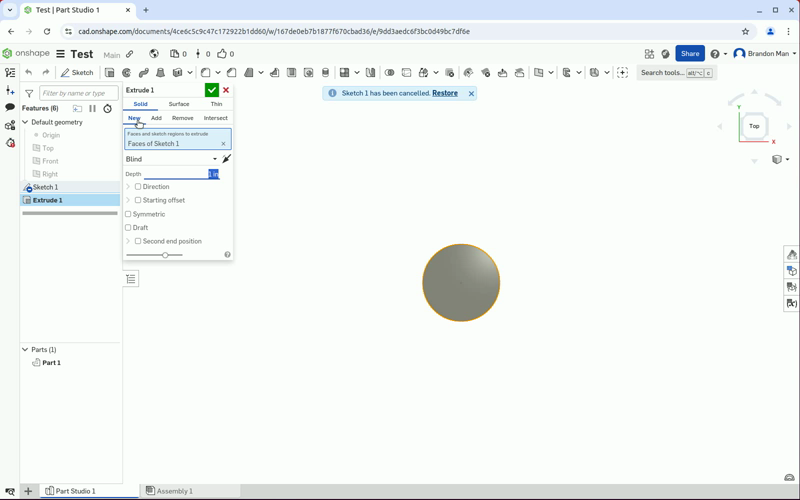
text(10.832)
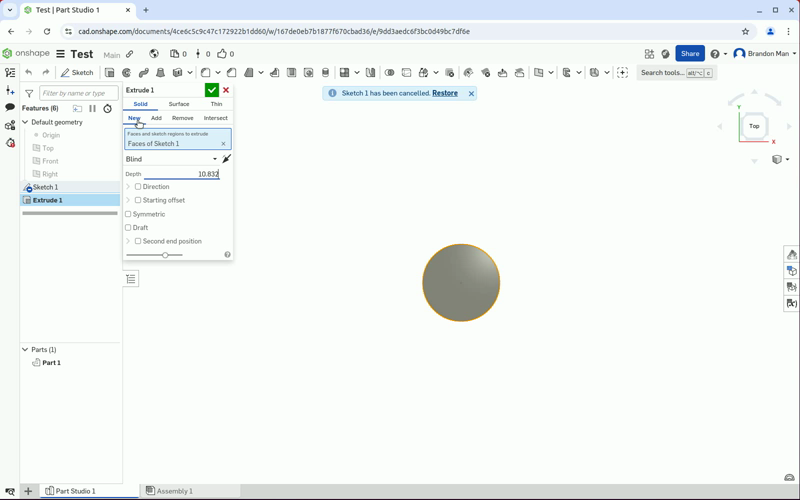
key(enter)
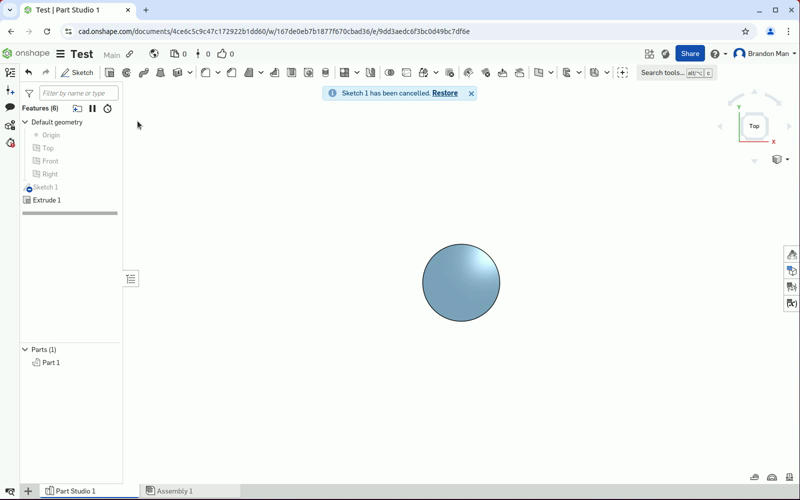
key(shift+h)
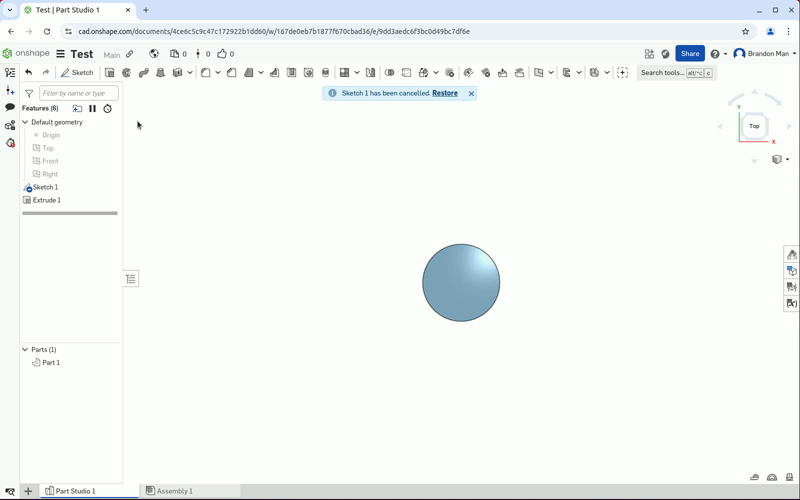
key(shift+h)
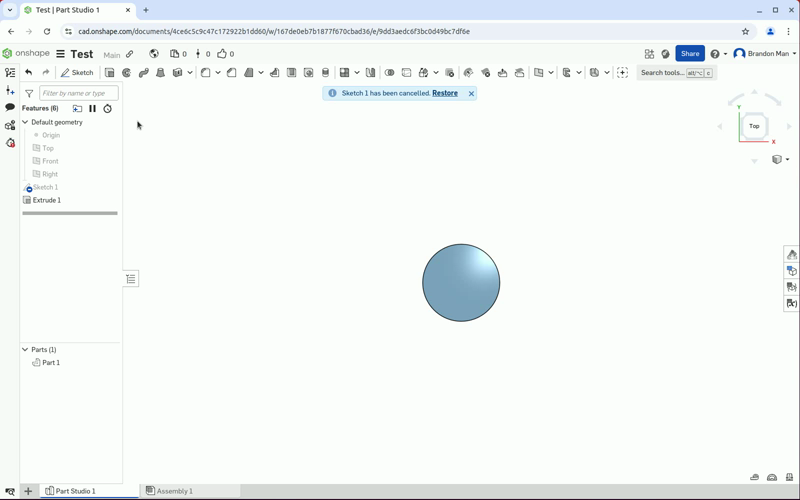
mouse_move(73, 189)
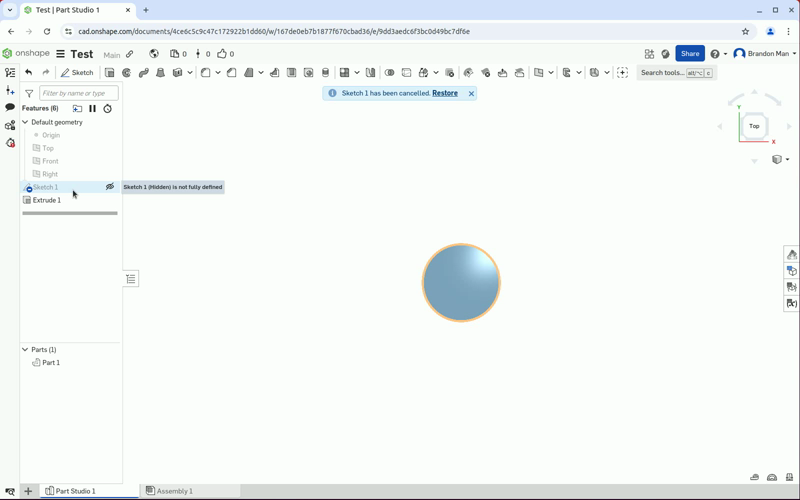
click(73, 189)
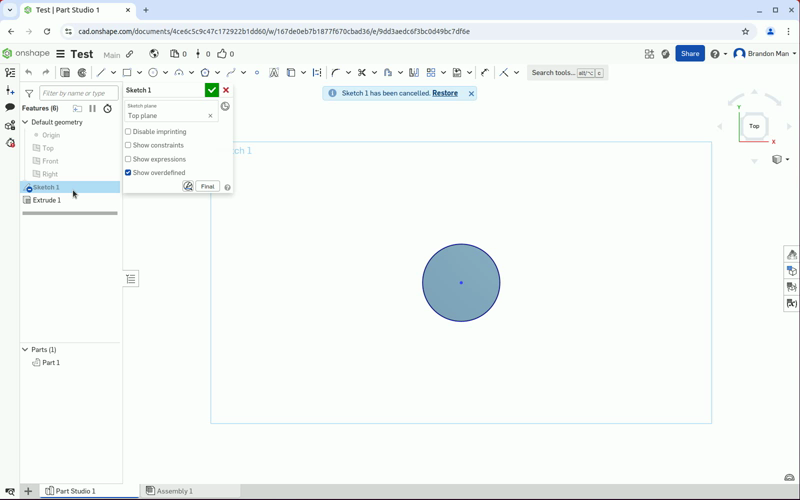
mouse_move(229, 92)
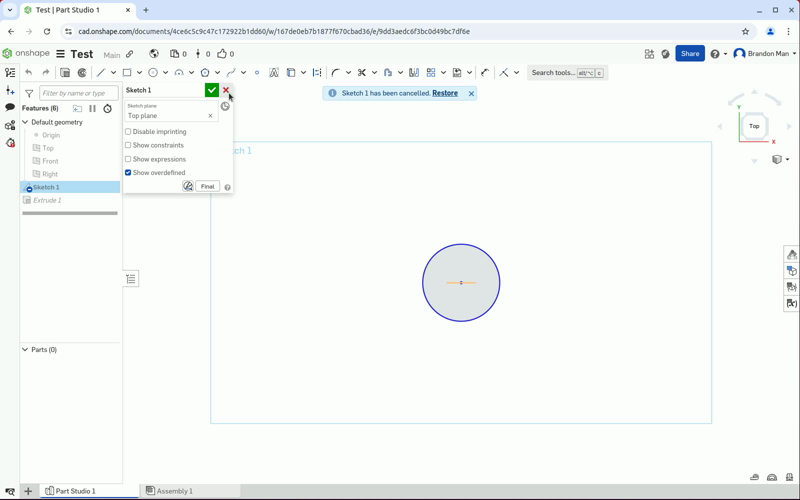
click(229, 92)
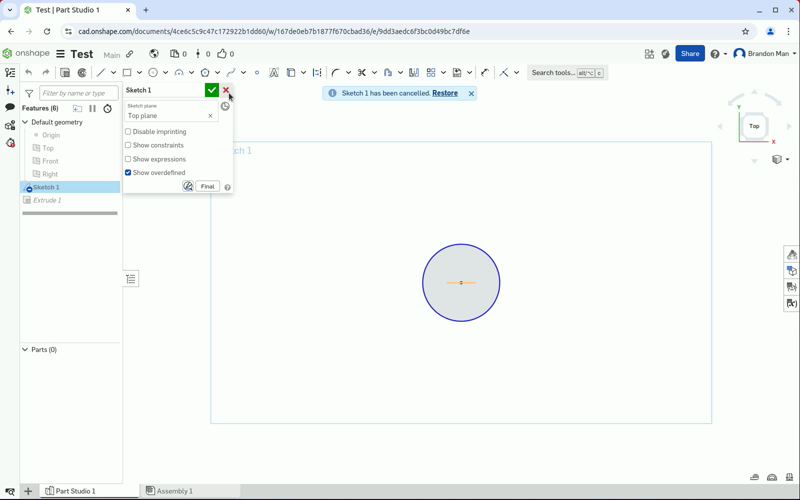
key(shift+s)
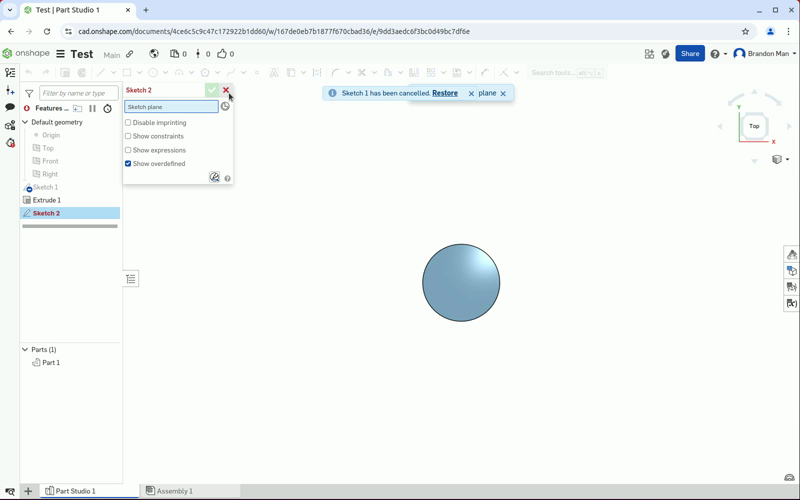
mouse_move(73, 150)
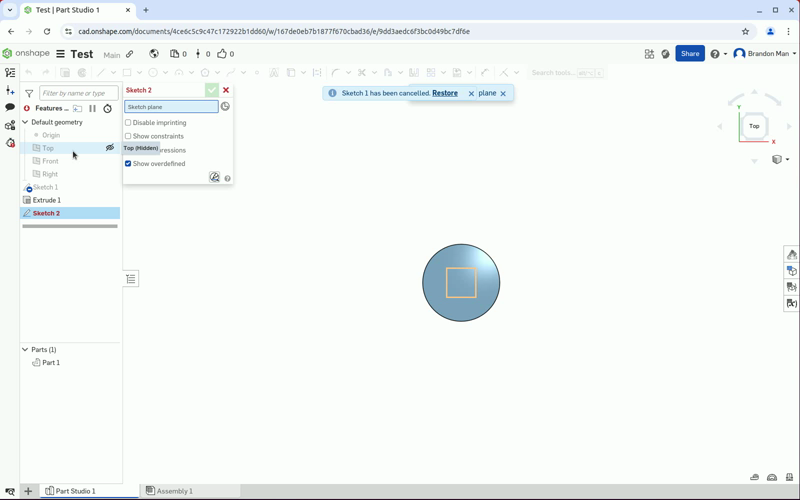
click(73, 150)
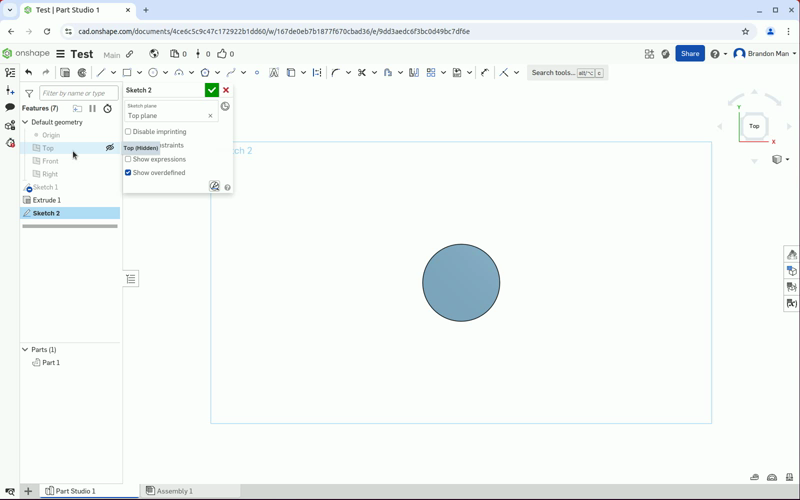
mouse_move(73, 352)
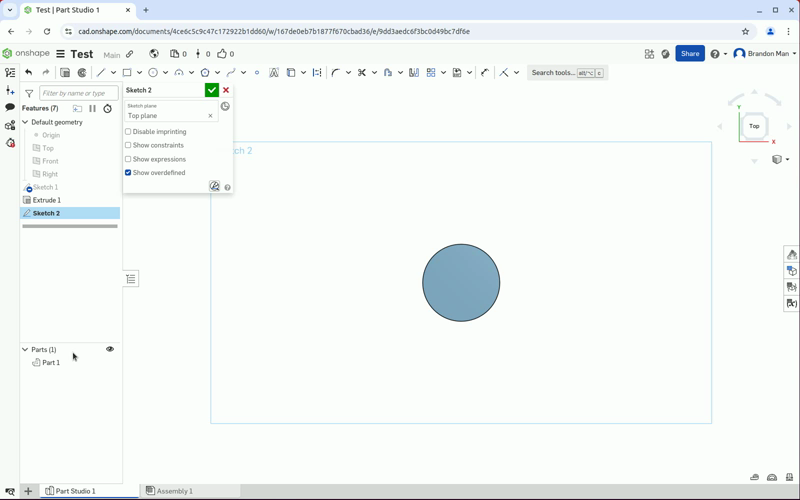
key(y)
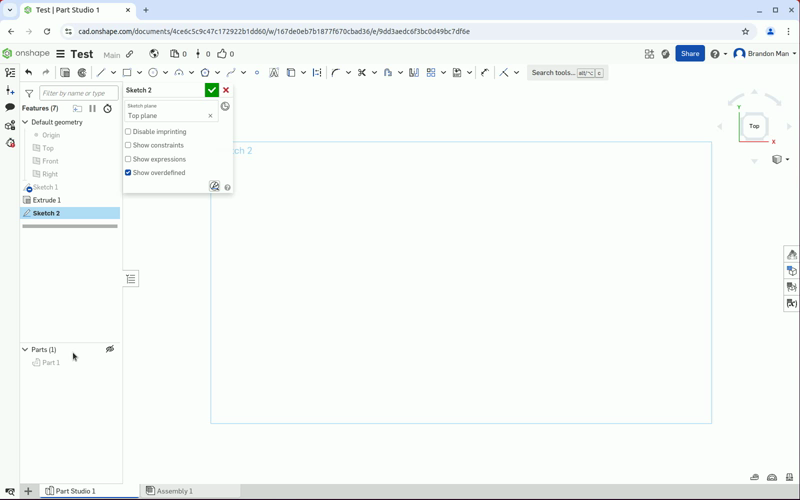
key(c)
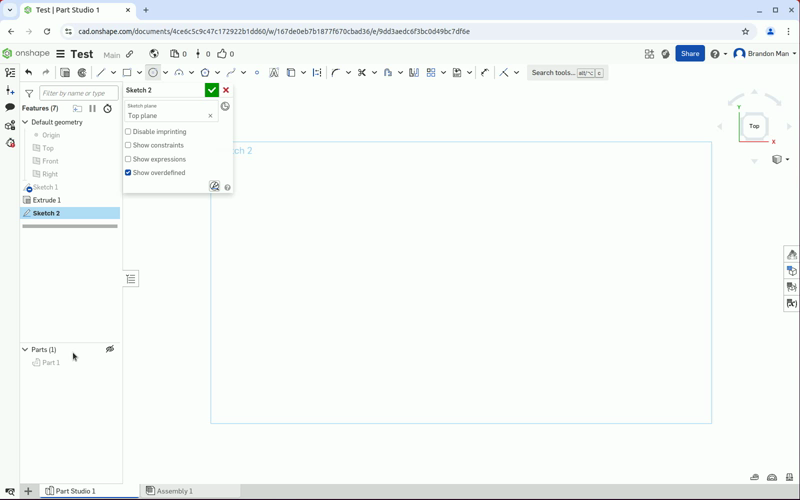
key_down(shift)
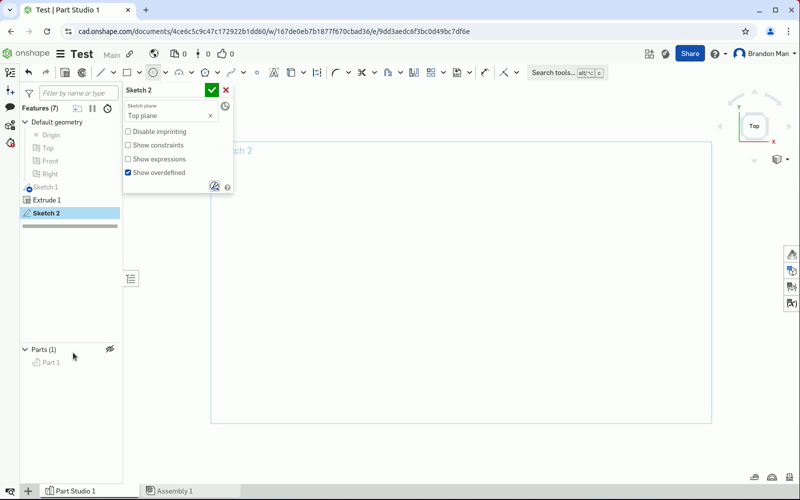
mouse_move(461, 282)
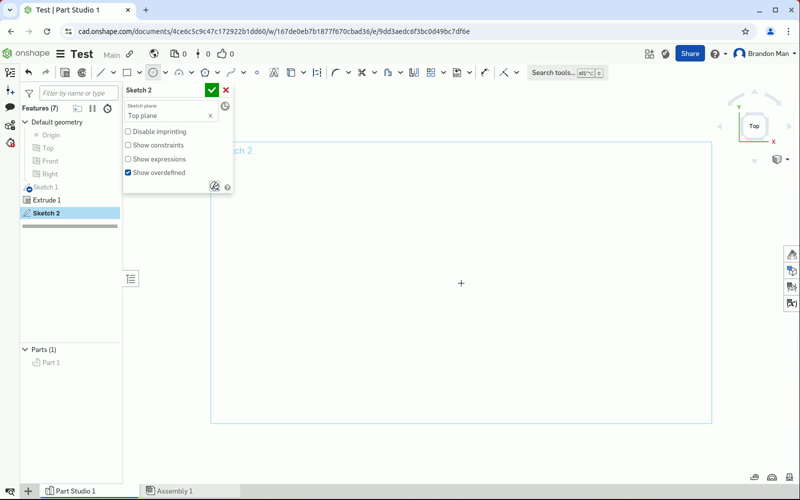
click(461, 282)
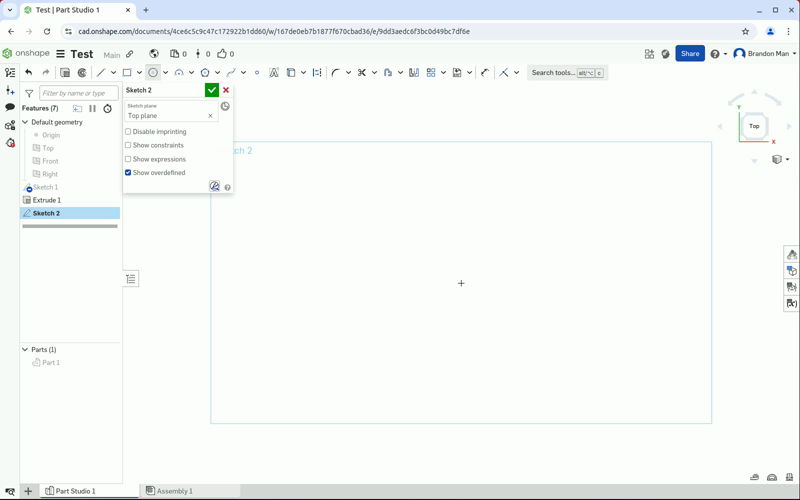
key_up(shift)
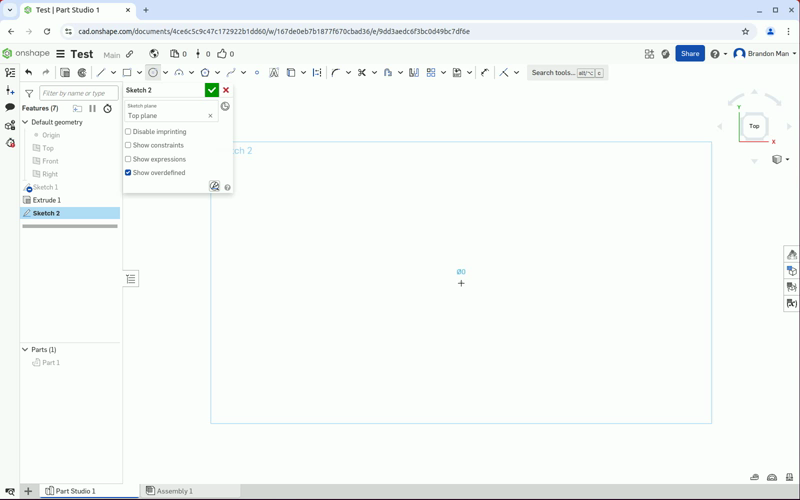
mouse_move(499, 282)
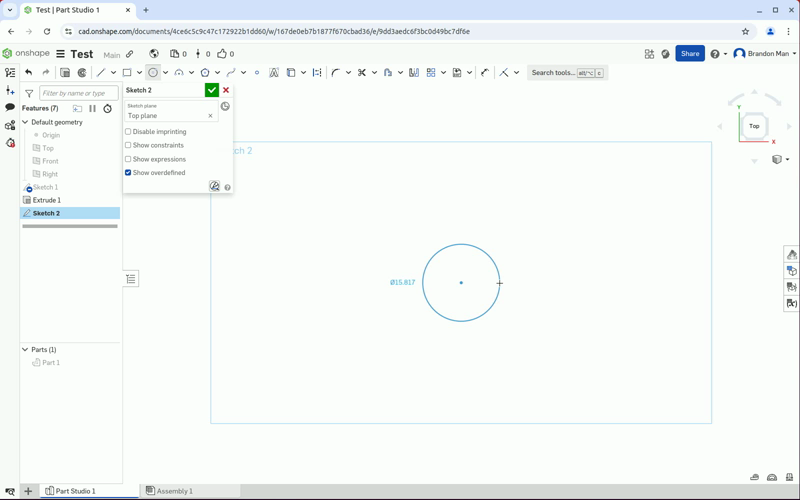
click(499, 282)
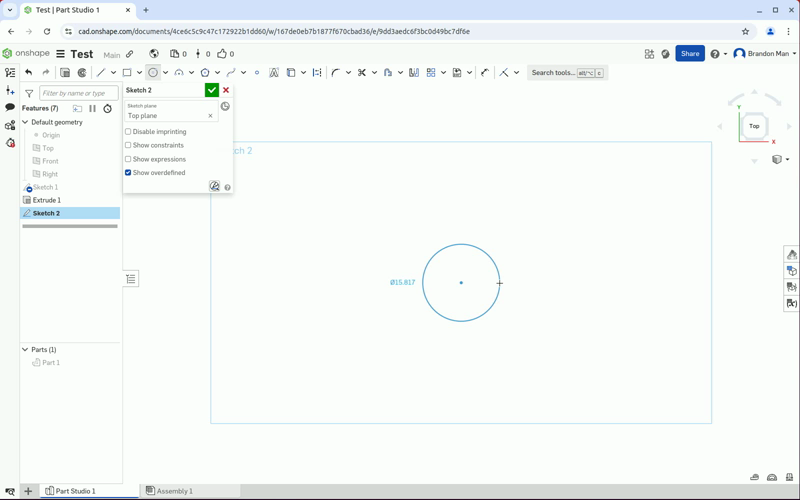
key(esc)
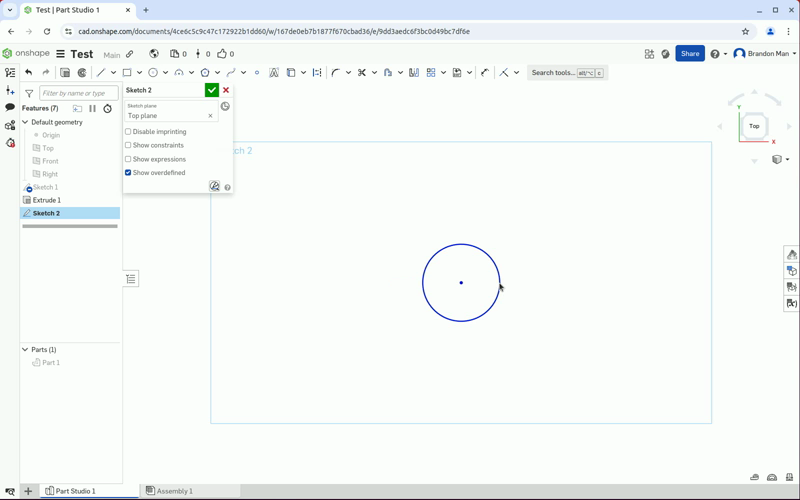
mouse_move(448, 300)
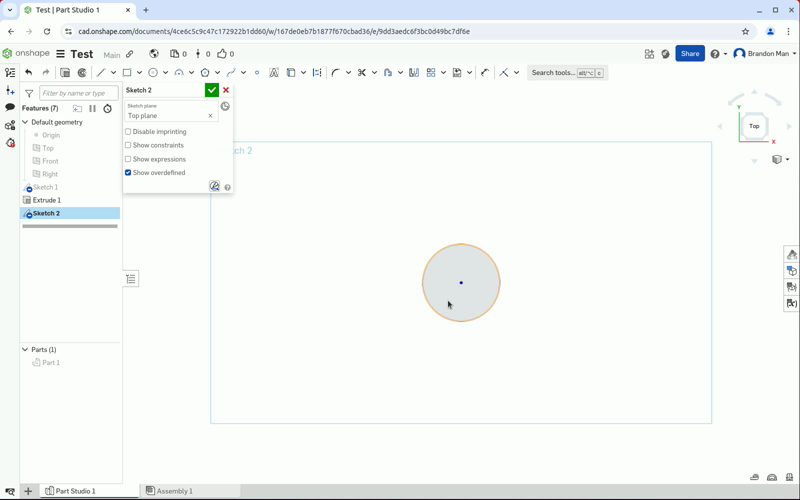
click(448, 300)
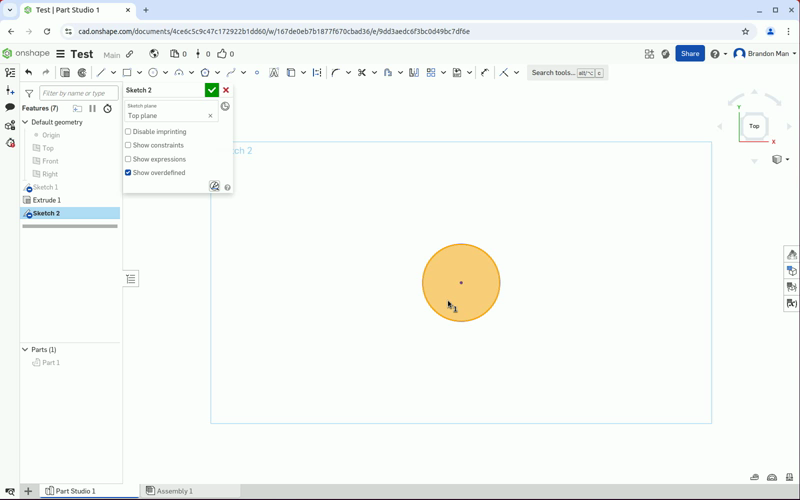
mouse_move(73, 352)
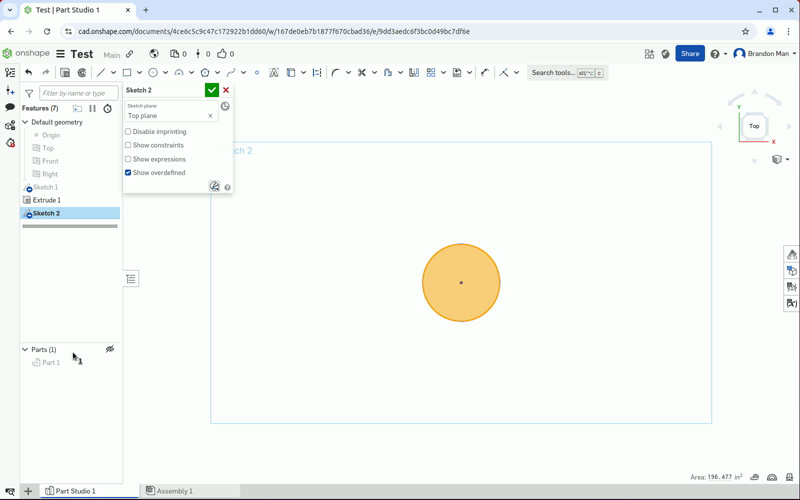
key(shift+y)
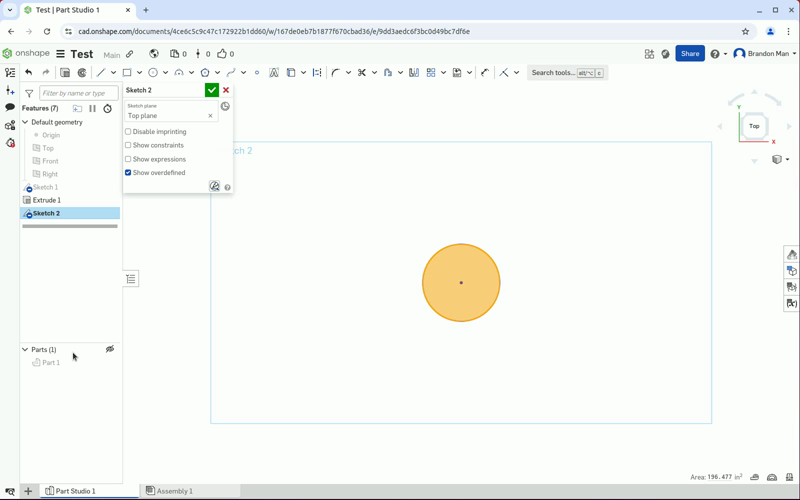
key(shift+e)
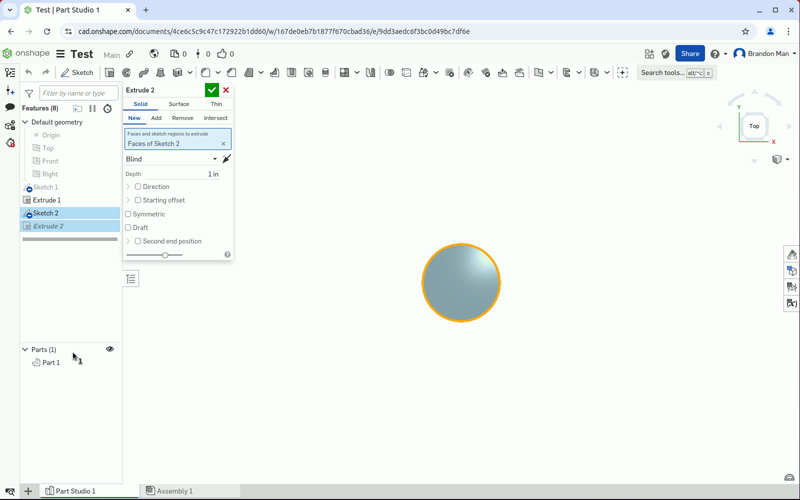
mouse_move(143, 106)
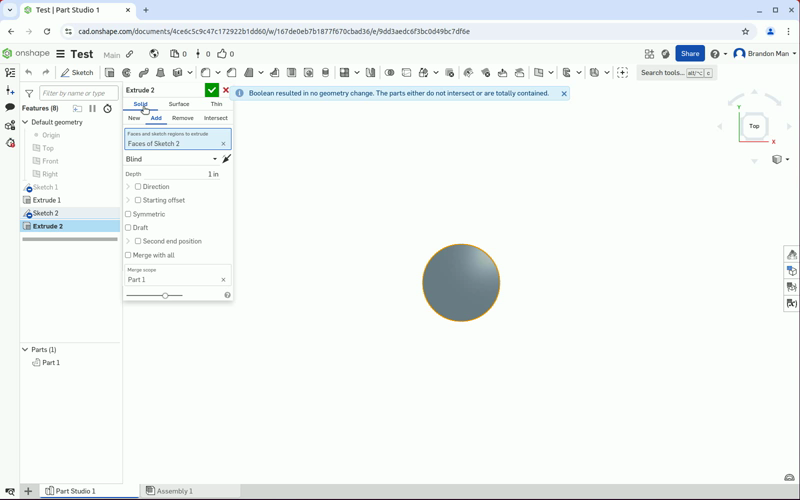
click(143, 106)
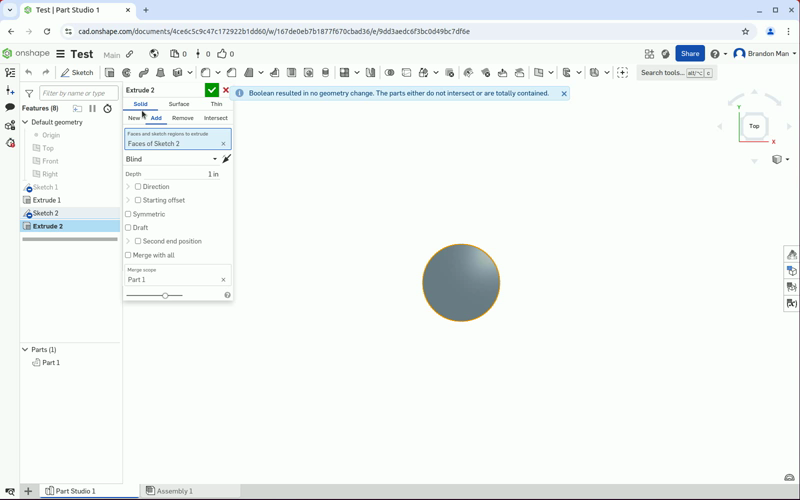
mouse_move(137, 120)
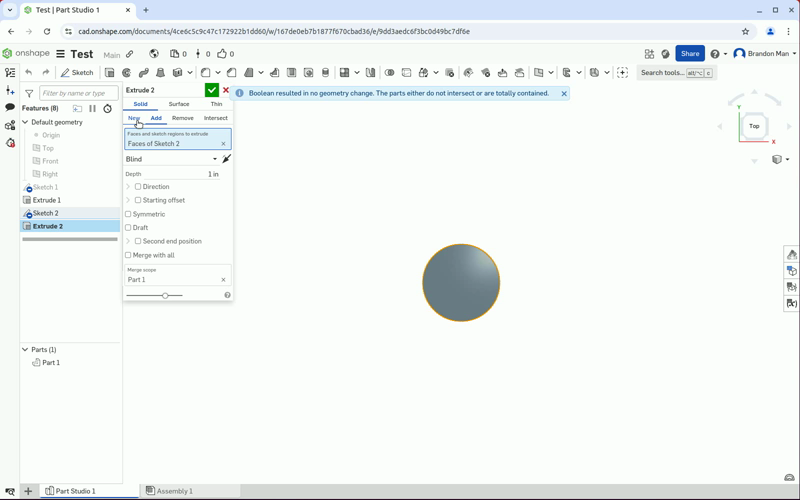
click(137, 120)
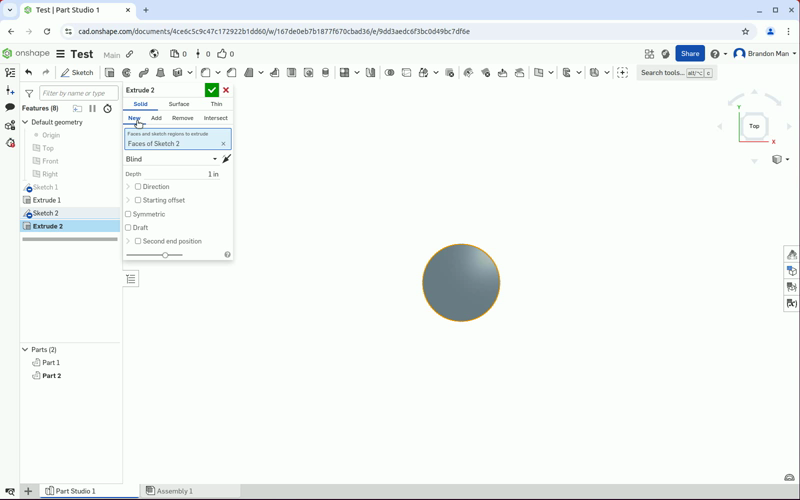
key(tab, 4)
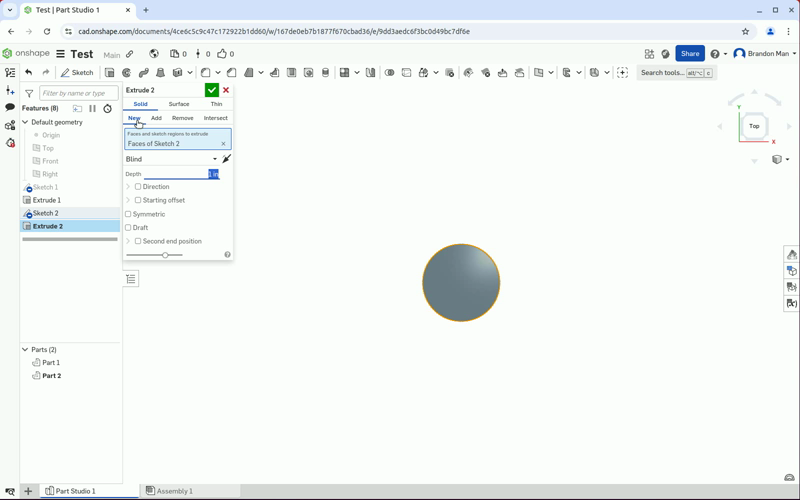
text(10.832)
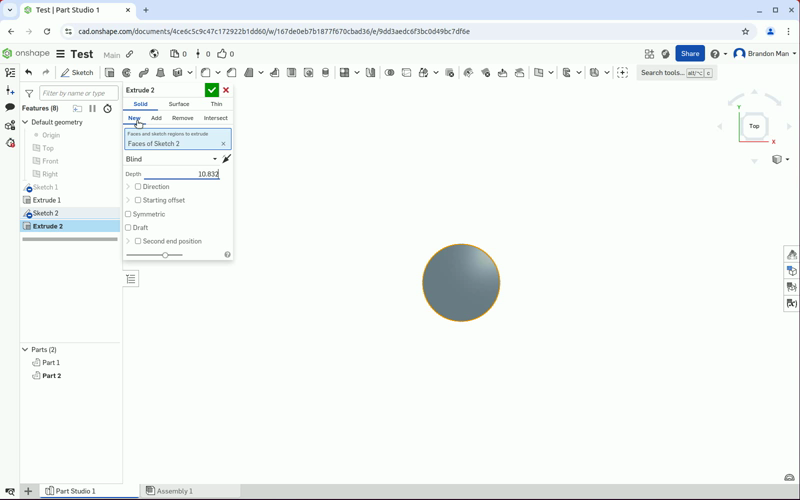
key(enter)
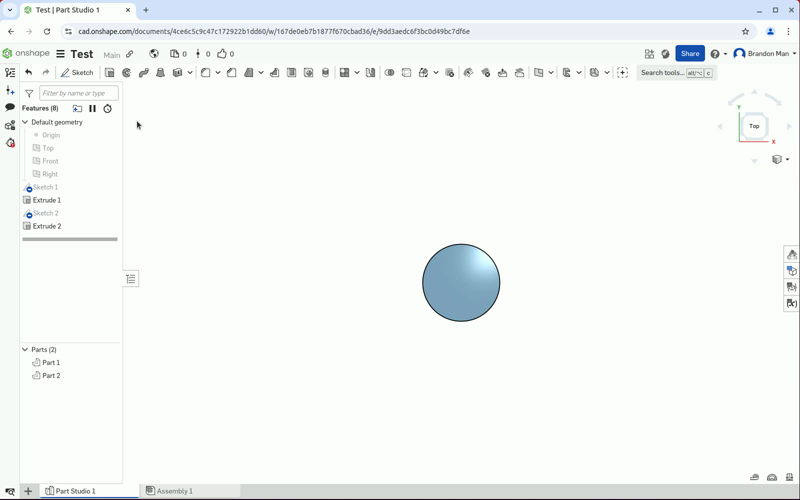
key(shift+h)
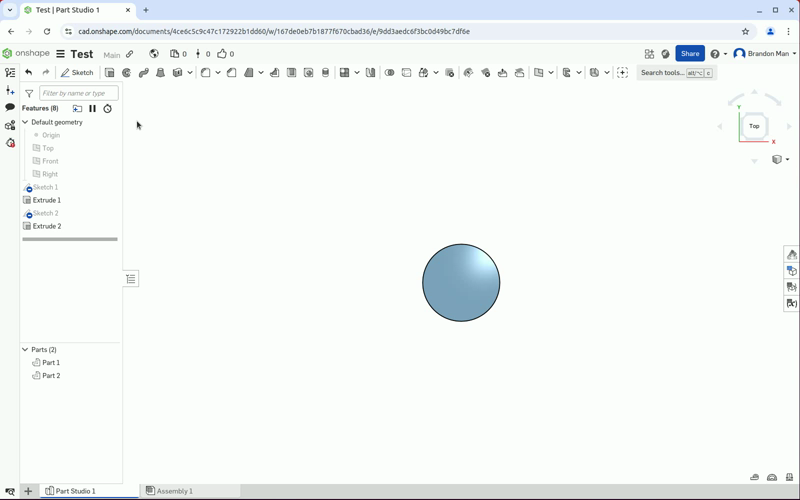
key(shift+h)
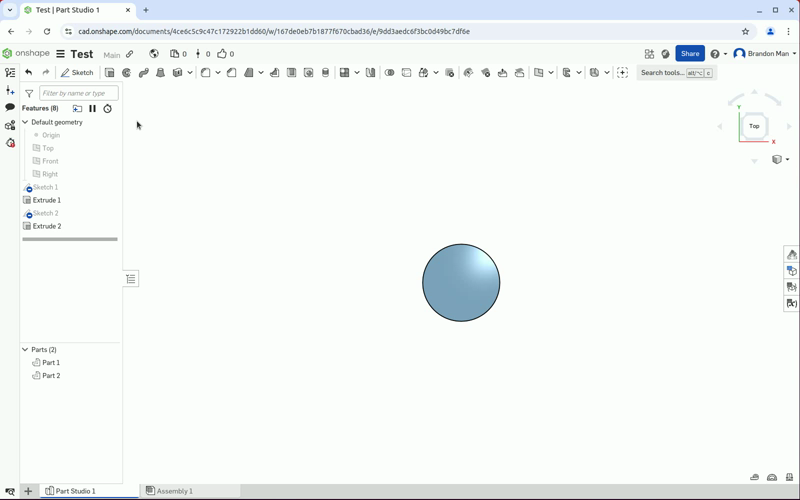
mouse_move(73, 189)
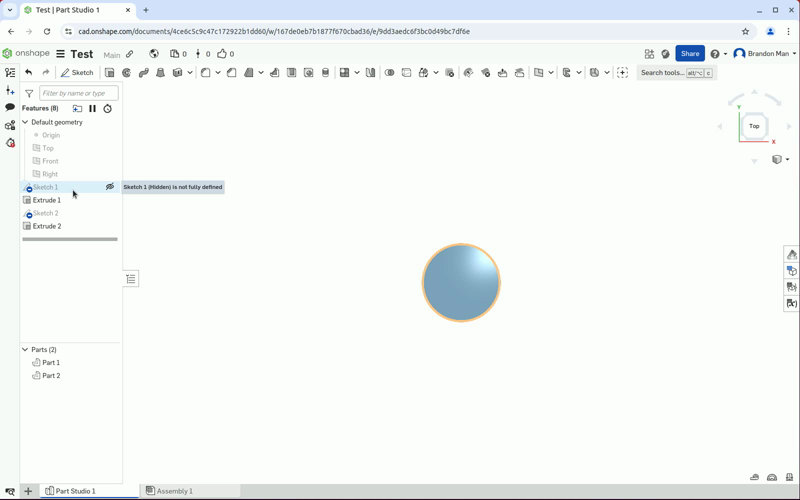
click(73, 189)
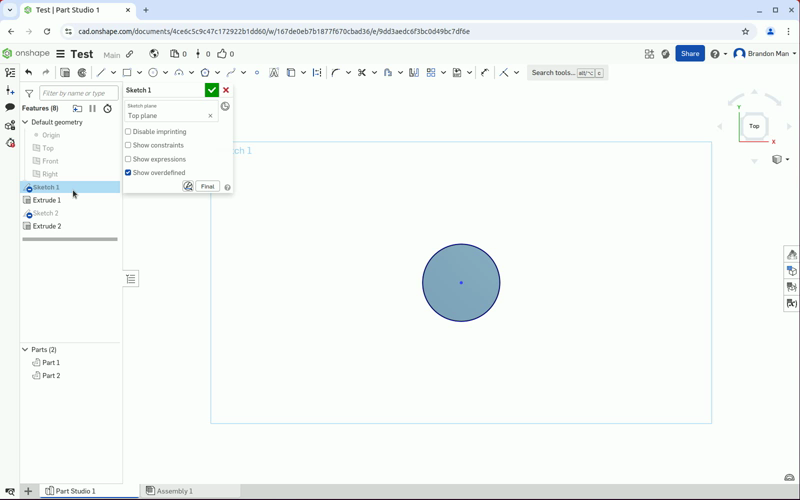
mouse_move(229, 92)
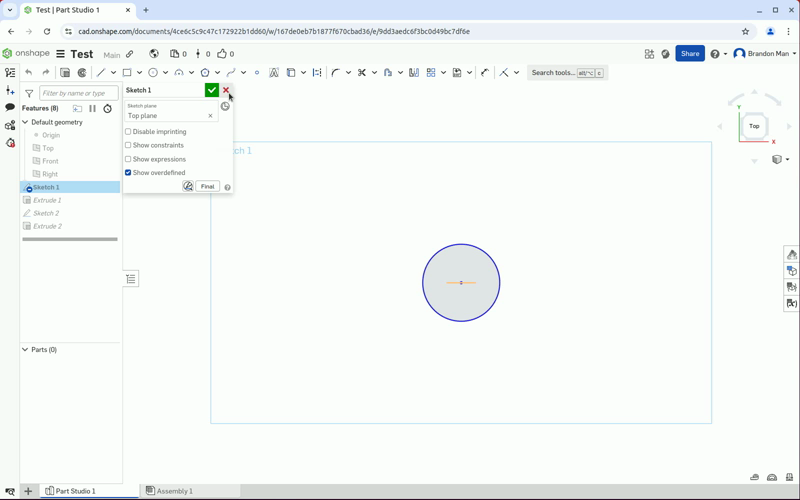
click(229, 92)
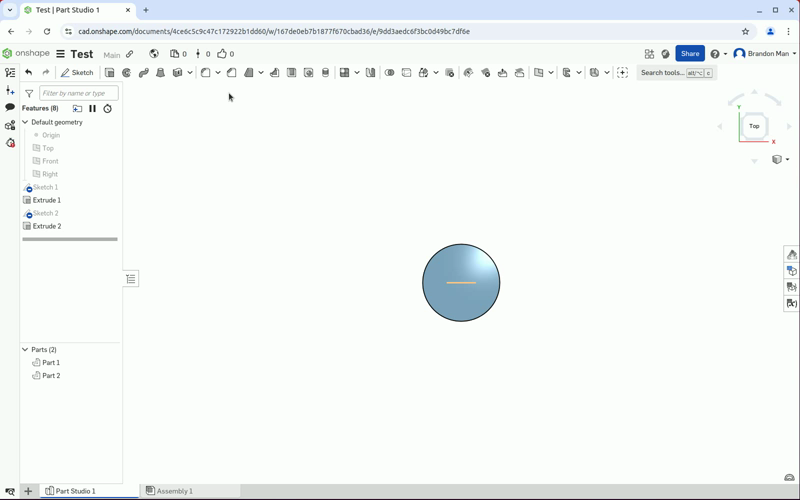
mouse_move(541, 75)
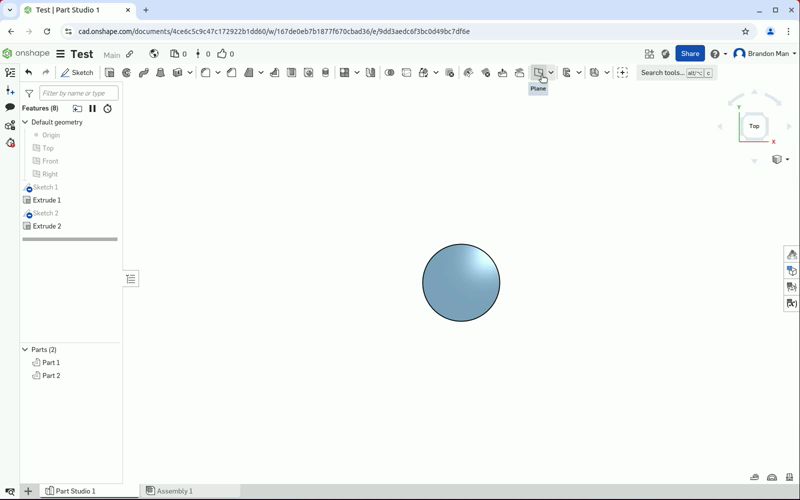
click(541, 75)
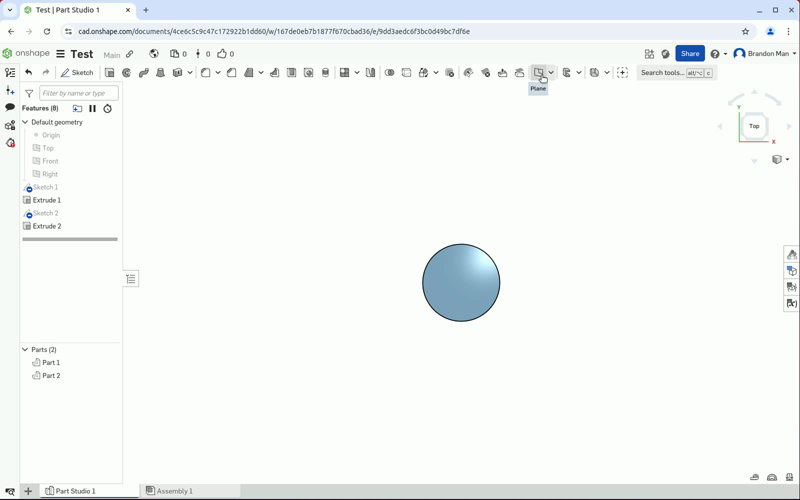
mouse_move(73, 150)
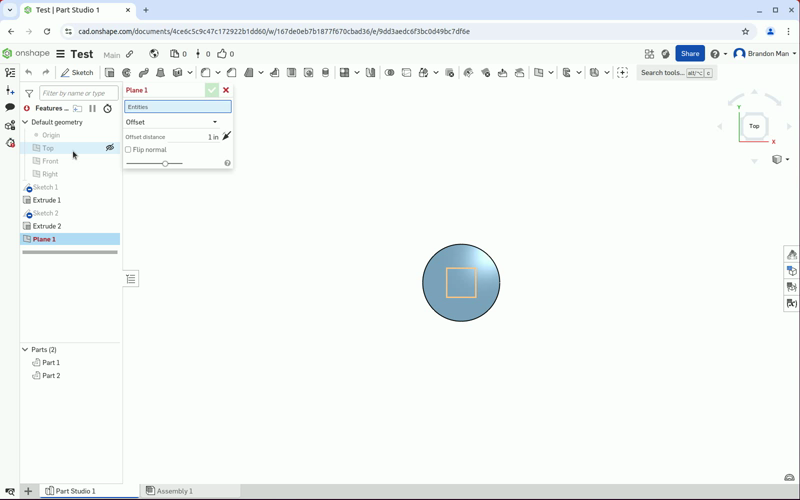
click(73, 150)
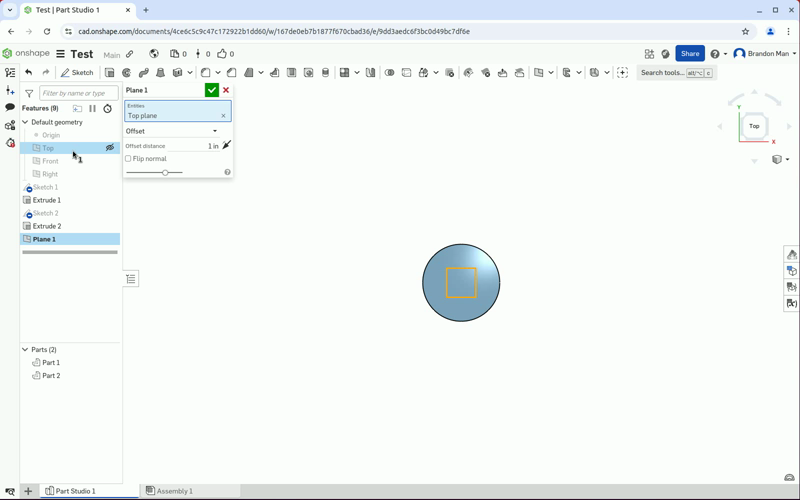
key(tab, 2)
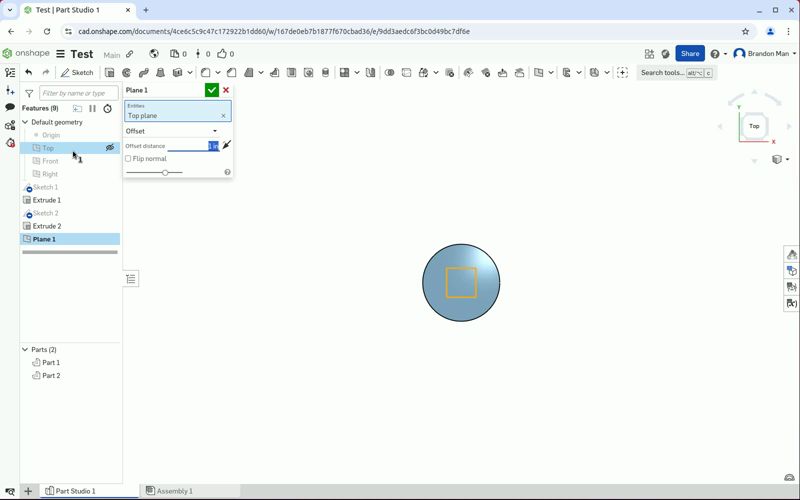
text(10.845)
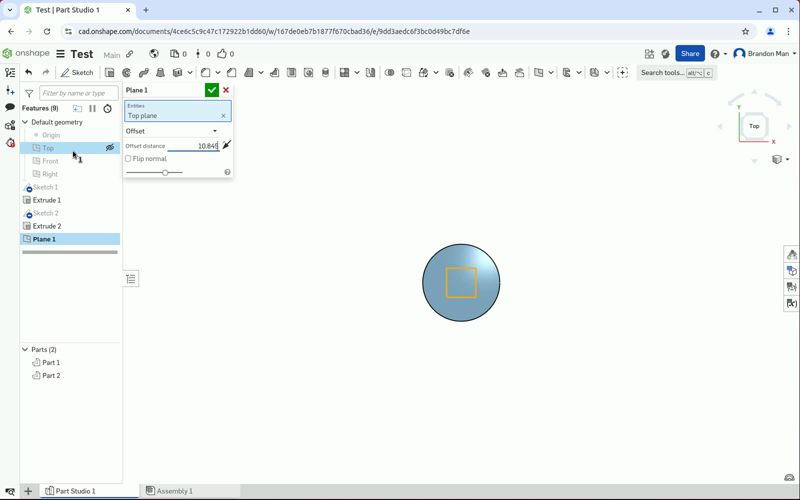
key(enter, 2)
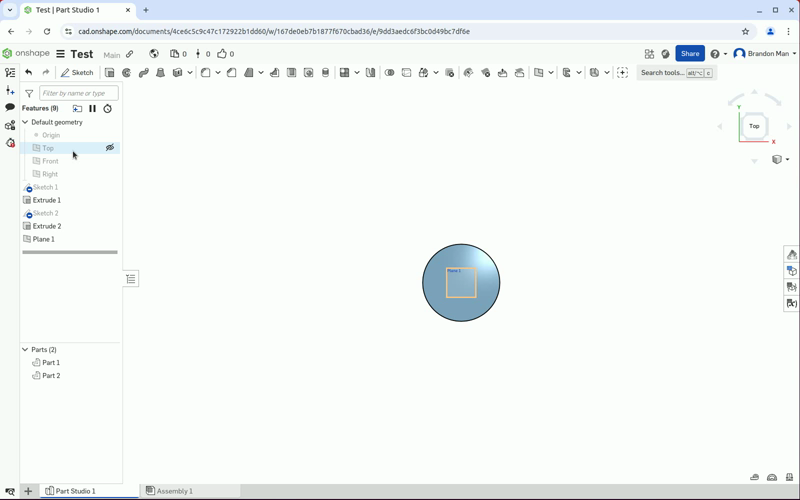
key(shift+s)
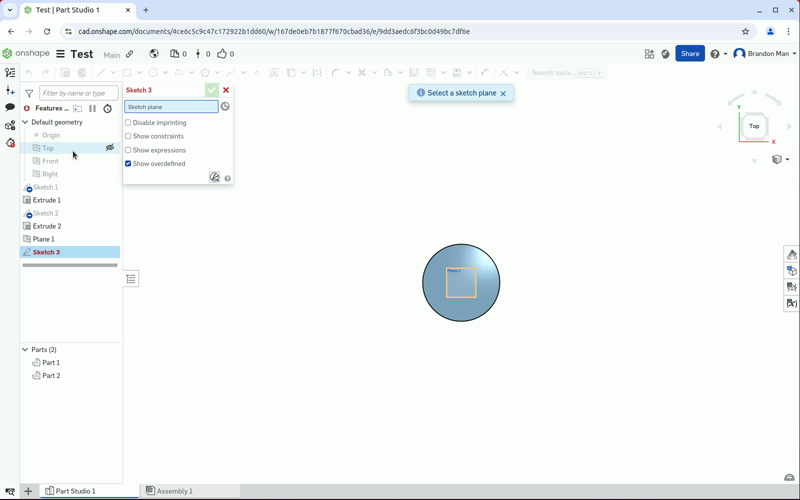
mouse_move(73, 241)
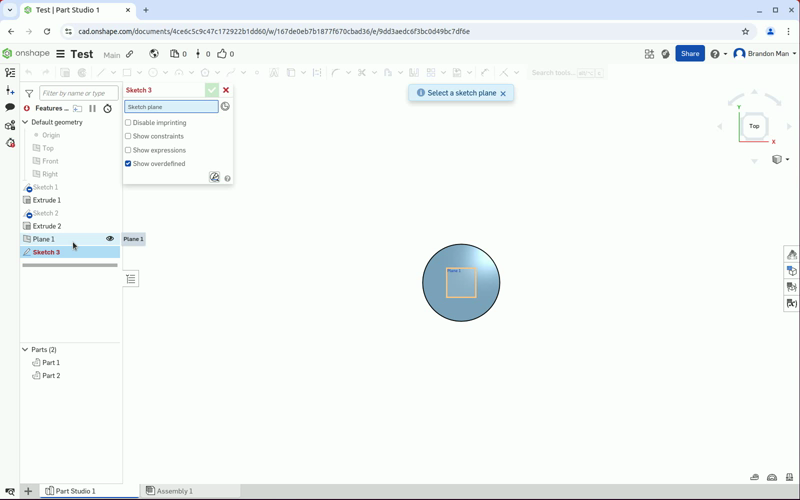
click(73, 241)
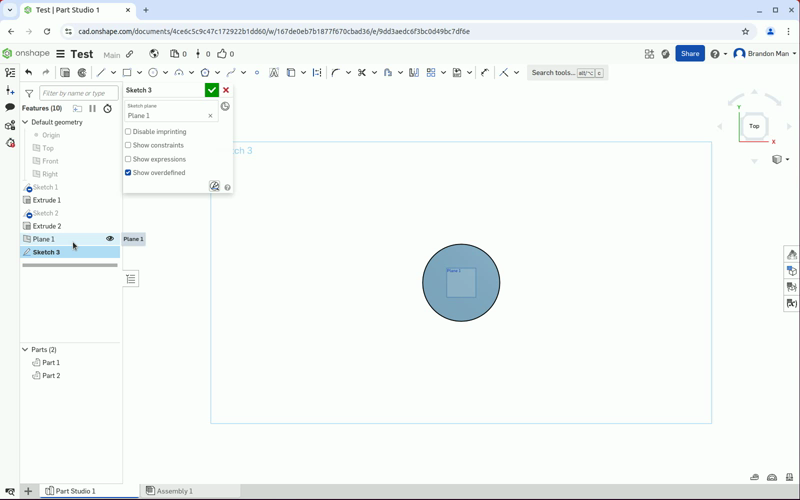
mouse_move(73, 352)
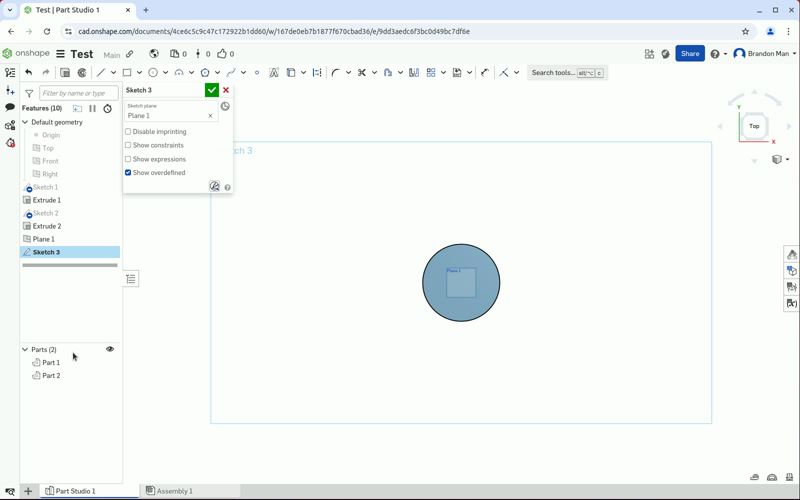
key(y)
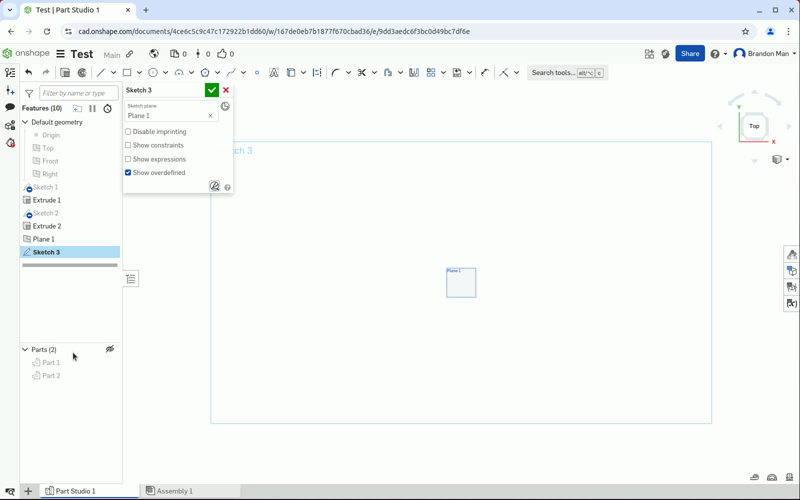
key(c)
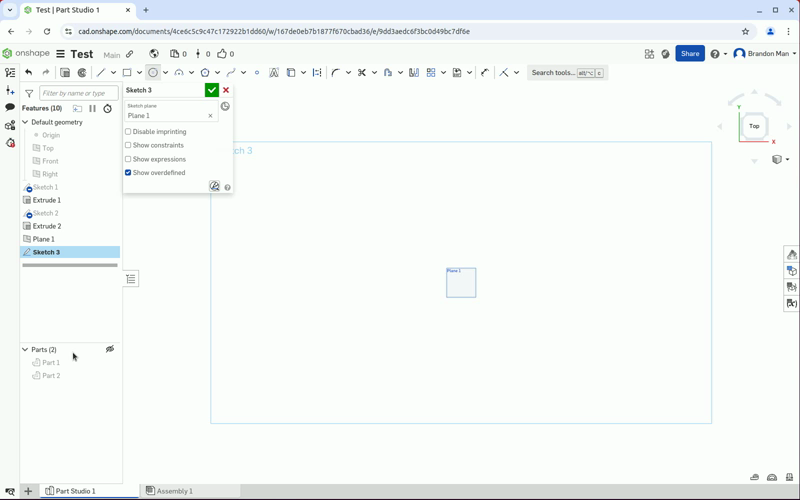
key_down(shift)
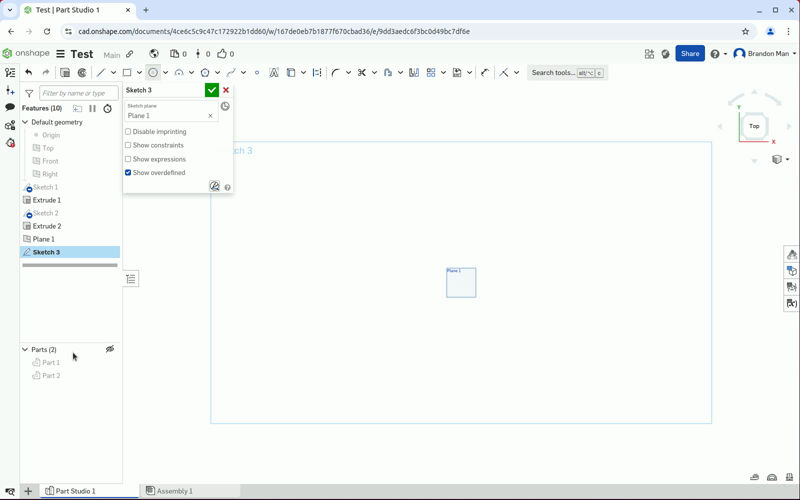
mouse_move(461, 282)
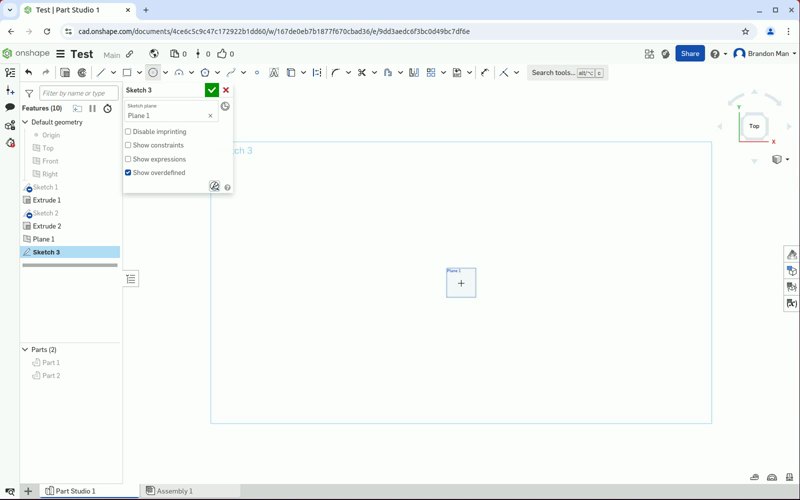
click(461, 282)
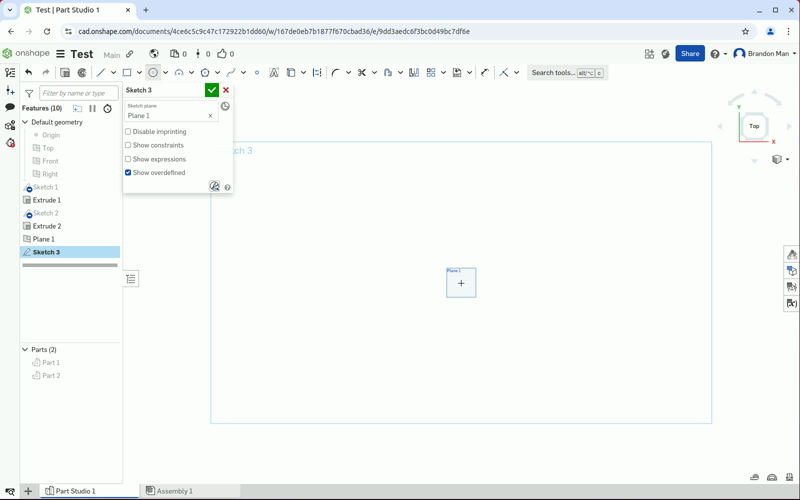
key_up(shift)
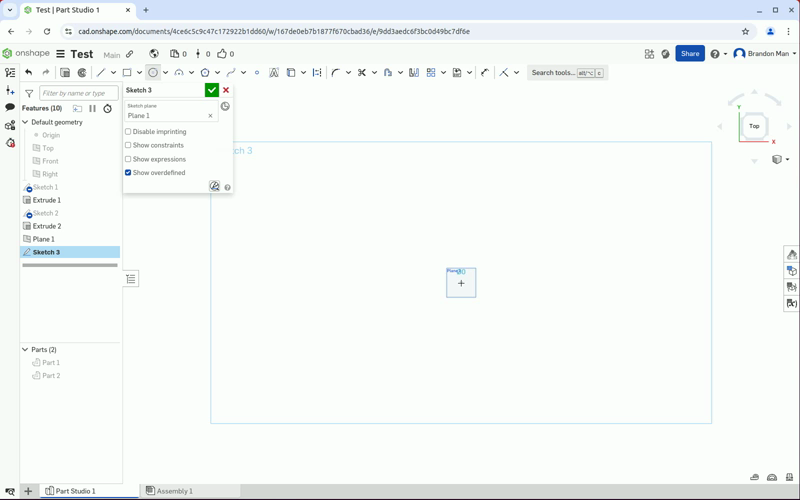
mouse_move(486, 282)
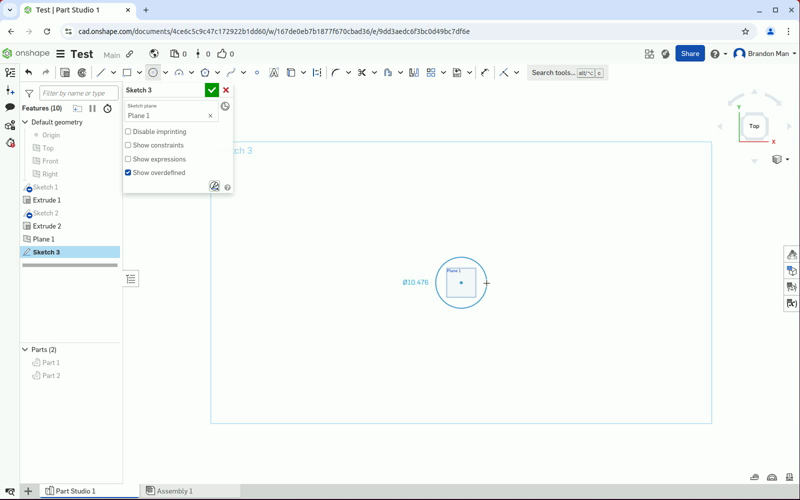
click(486, 282)
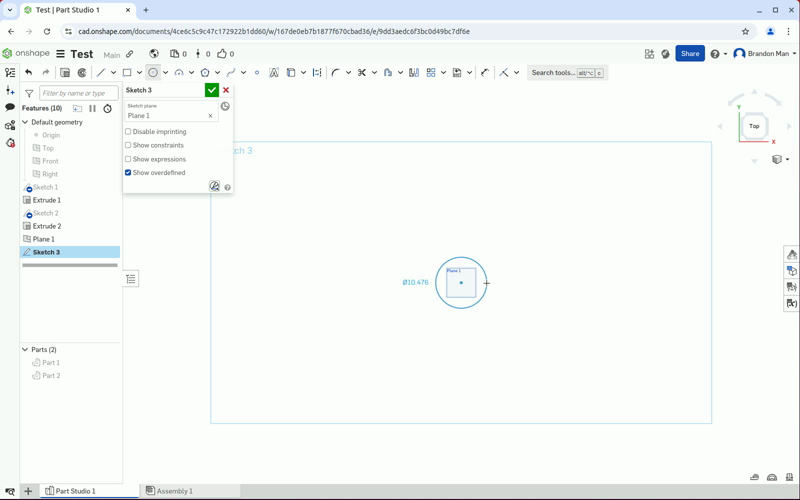
key(esc)
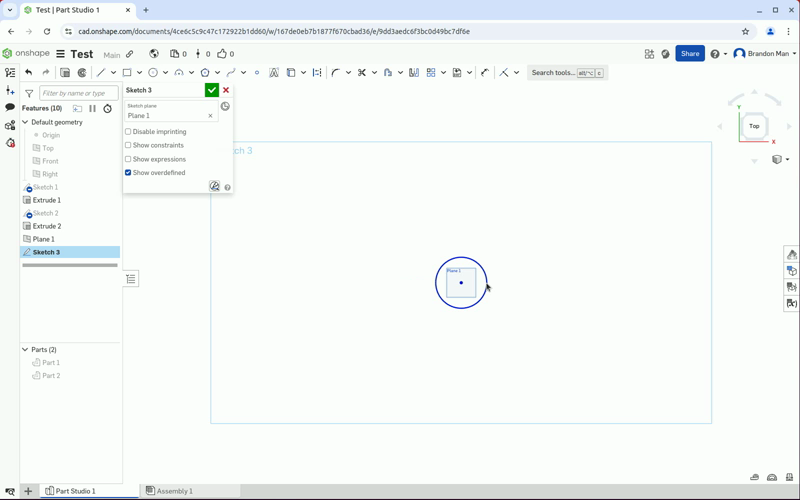
mouse_move(462, 279)
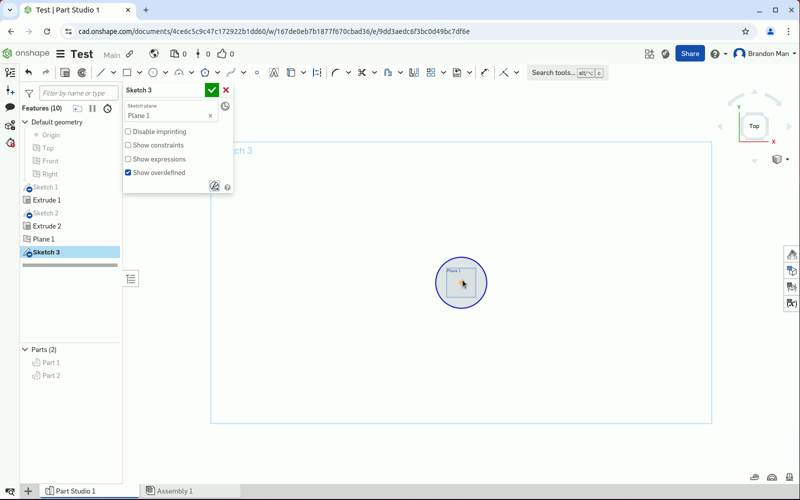
click(462, 279)
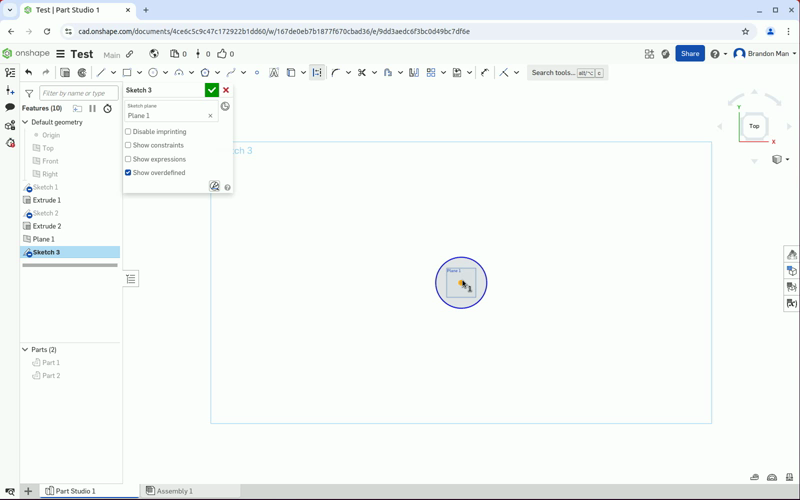
mouse_move(73, 352)
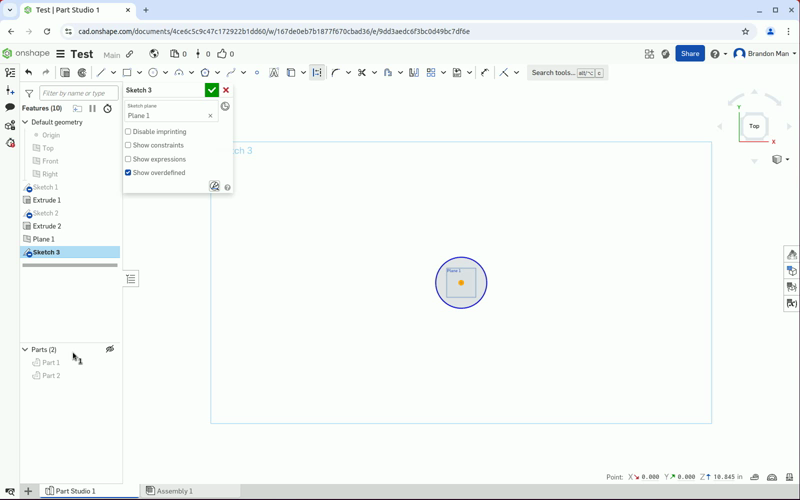
key(shift+y)
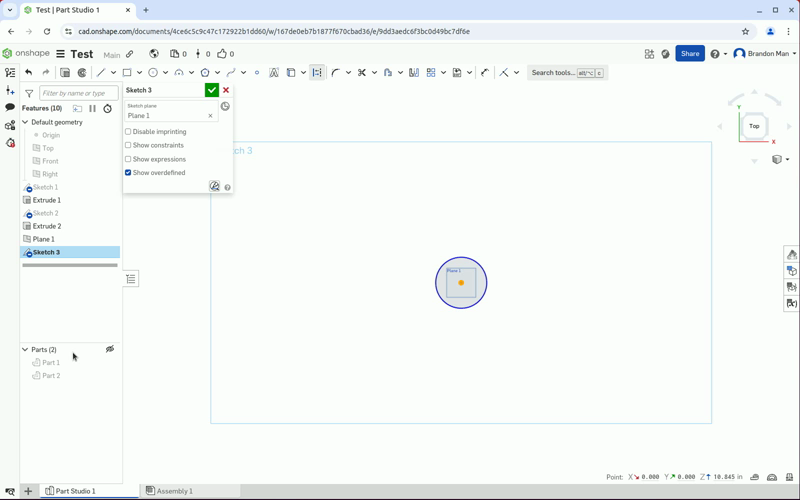
key(shift+e)
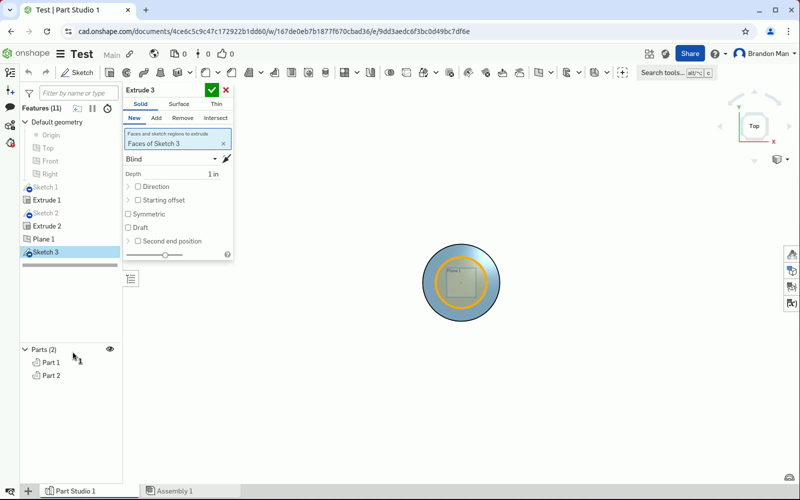
mouse_move(143, 106)
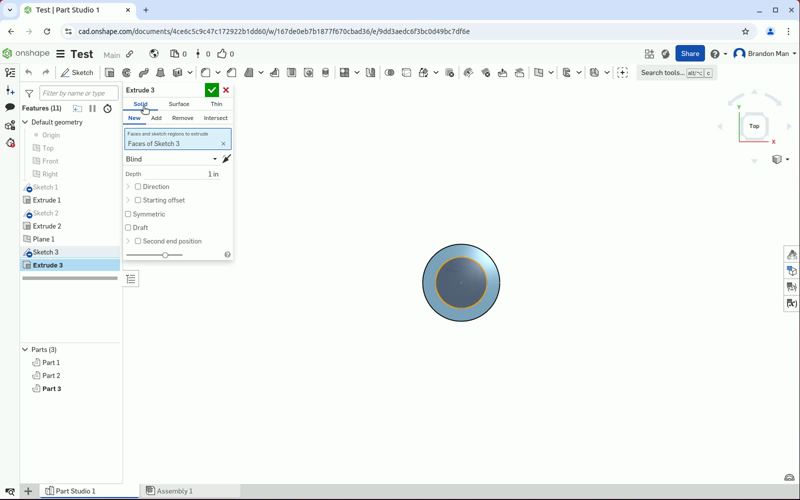
click(143, 106)
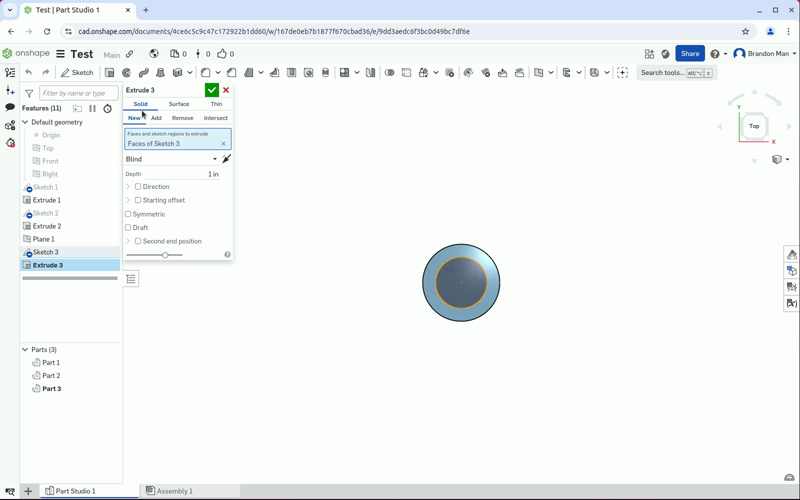
mouse_move(137, 120)
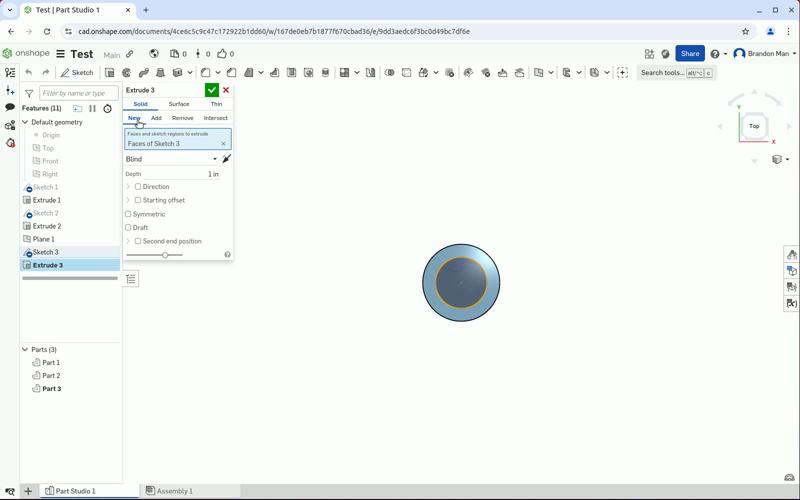
click(137, 120)
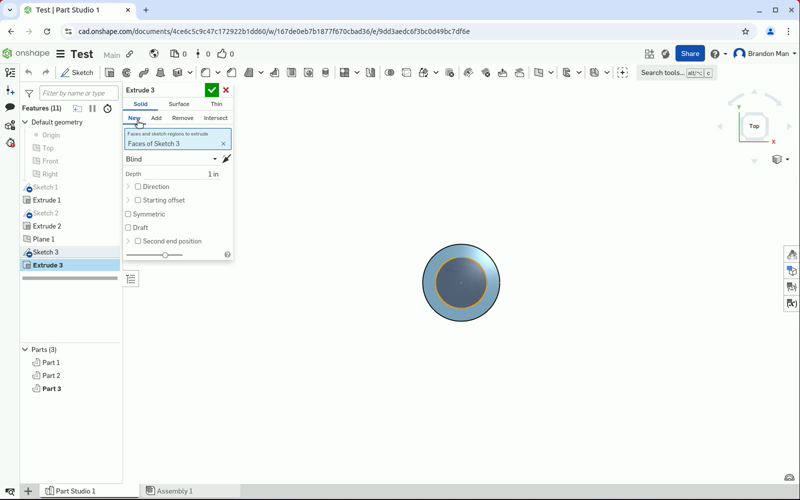
key(tab, 4)
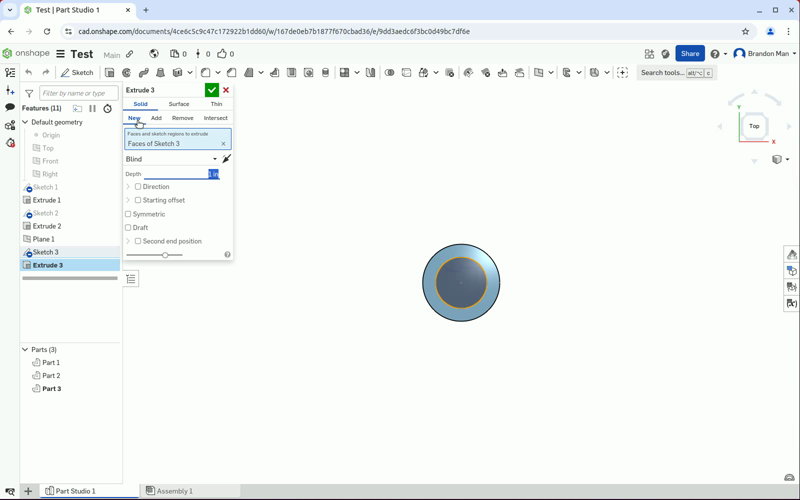
text(12.276)
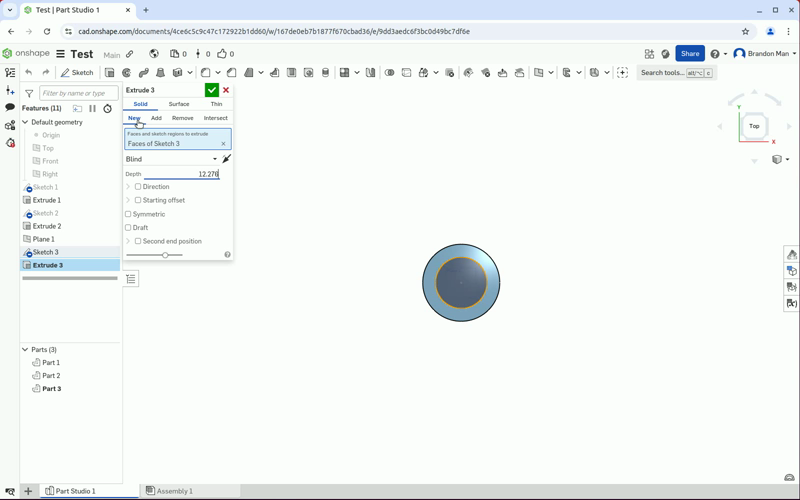
key(enter)
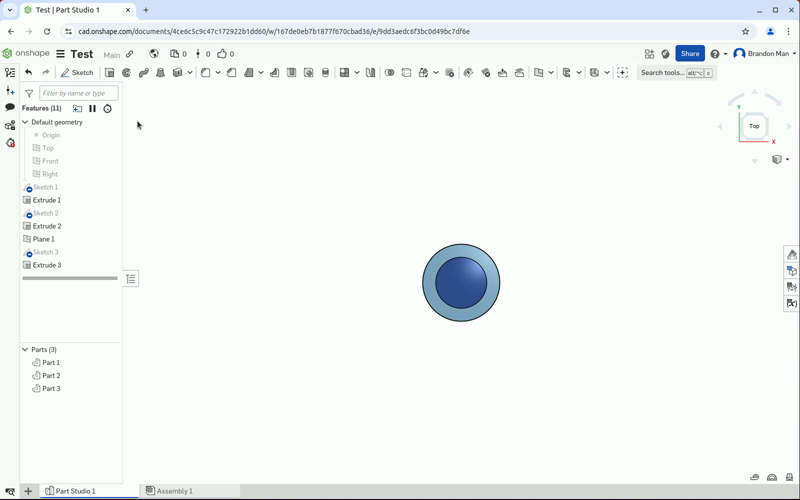
key(shift+h)
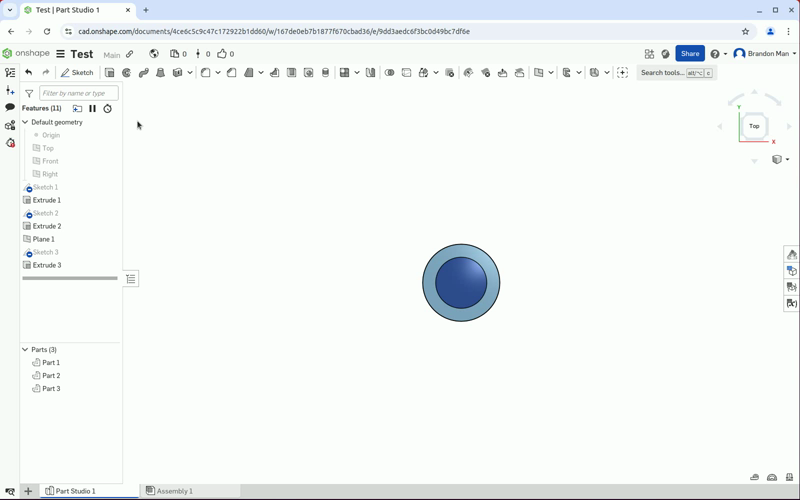
key(shift+h)
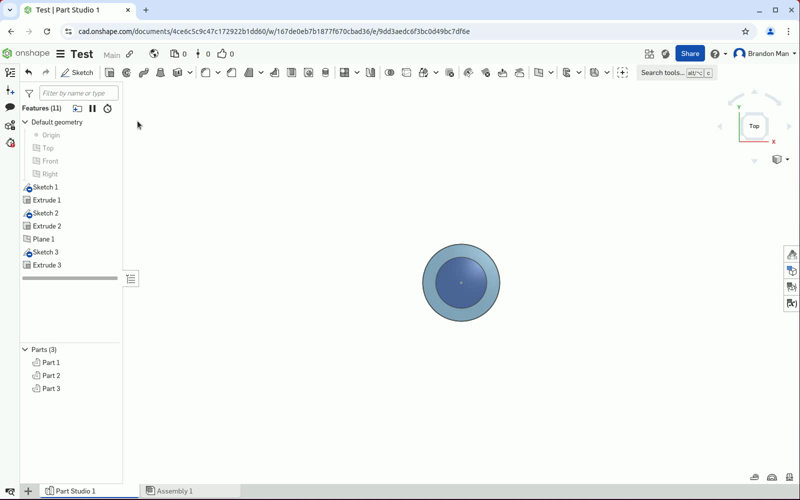
key(shift+7)
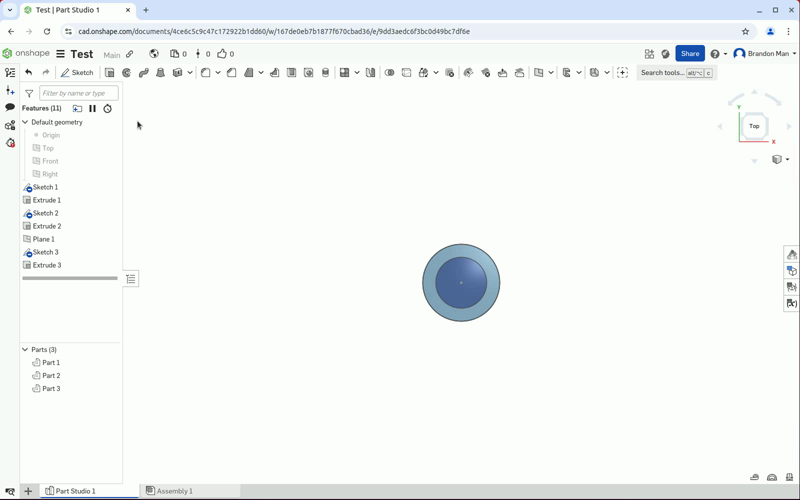
key(up, 3)
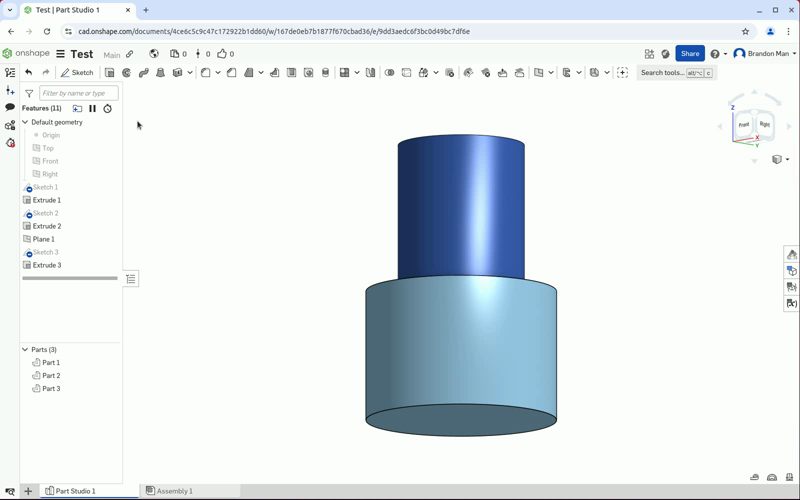
key(left, 3)
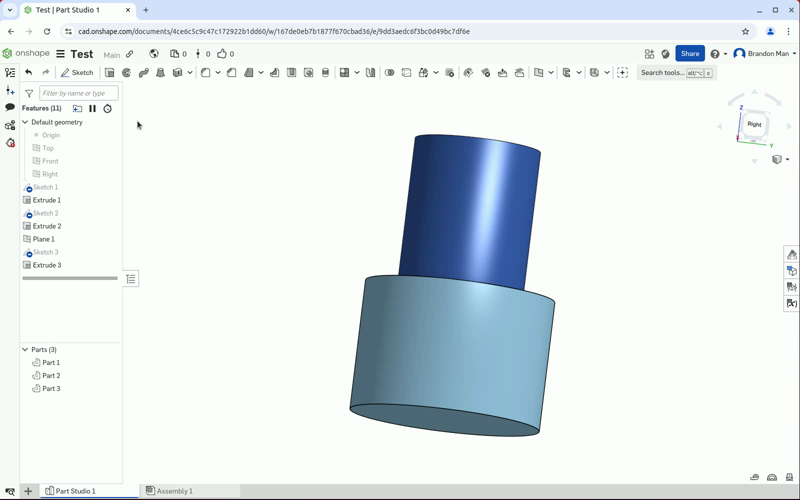
key(right, 3)
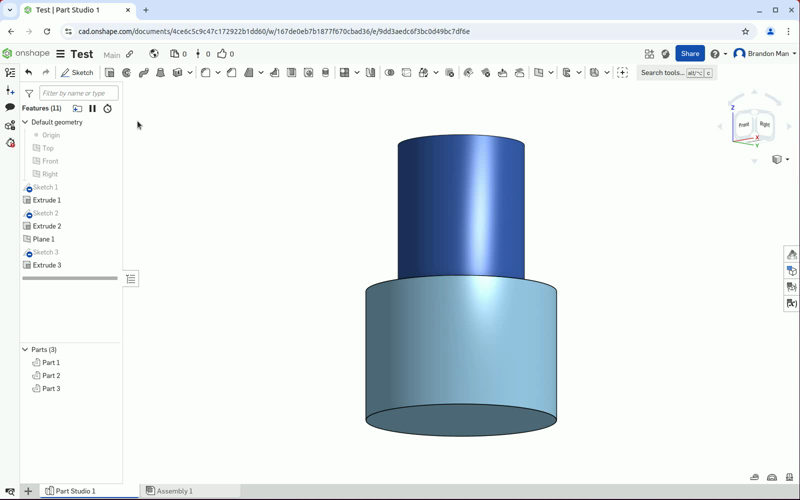
key(down, 3)
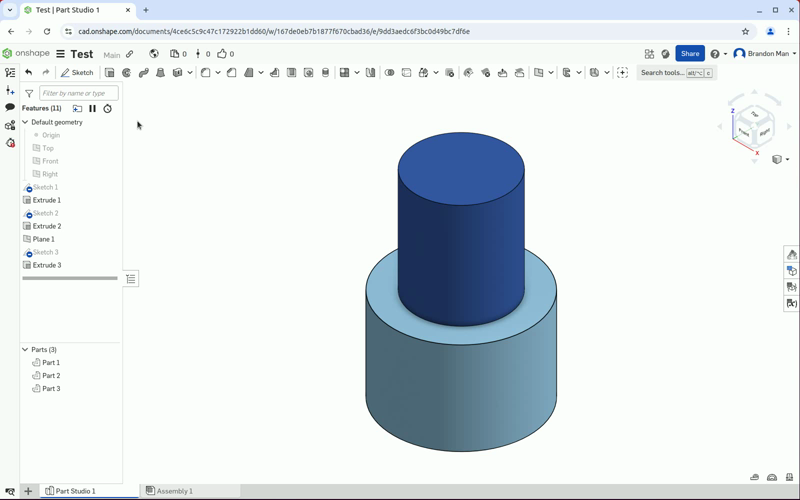
mouse_move(73, 189)
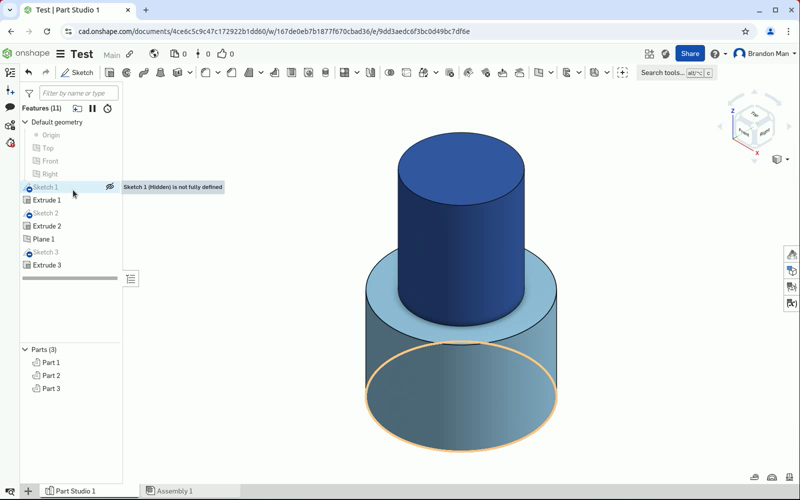
click(73, 189)